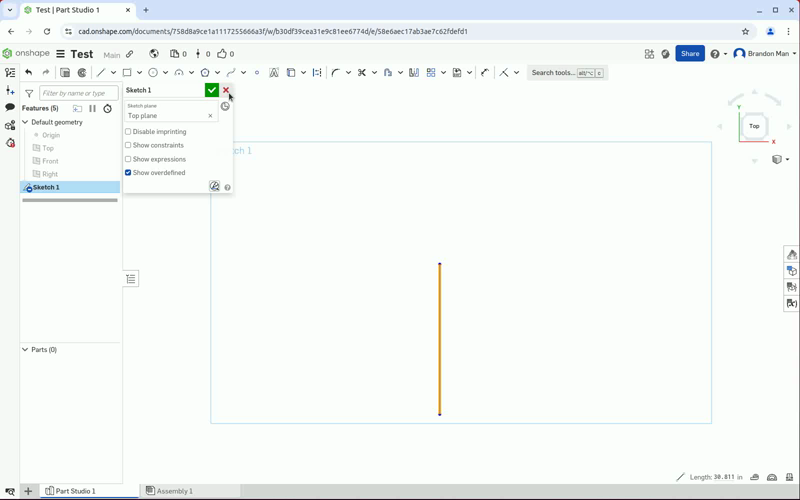
key(shift+h)
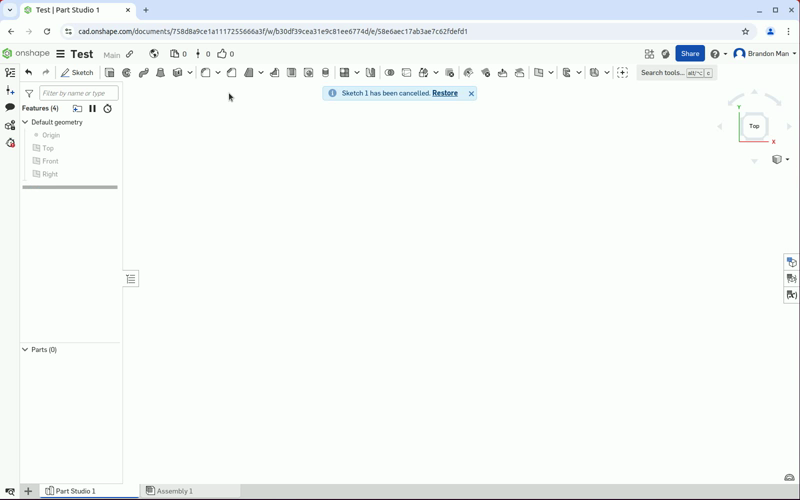
mouse_move(73, 352)
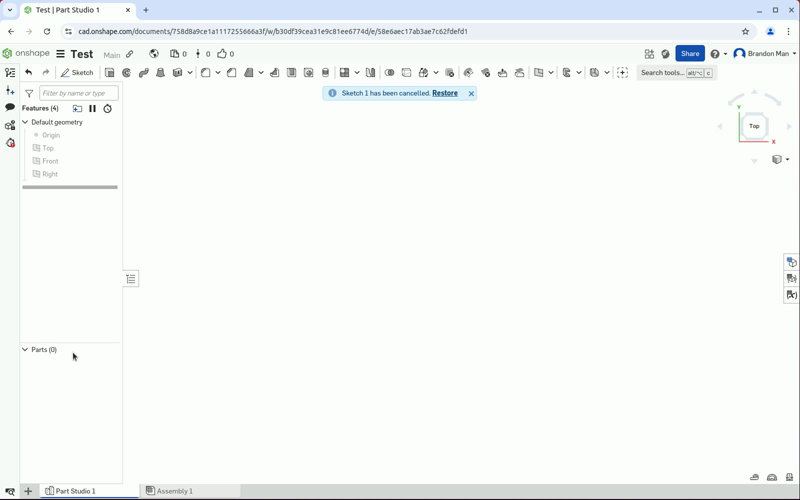
key(y)
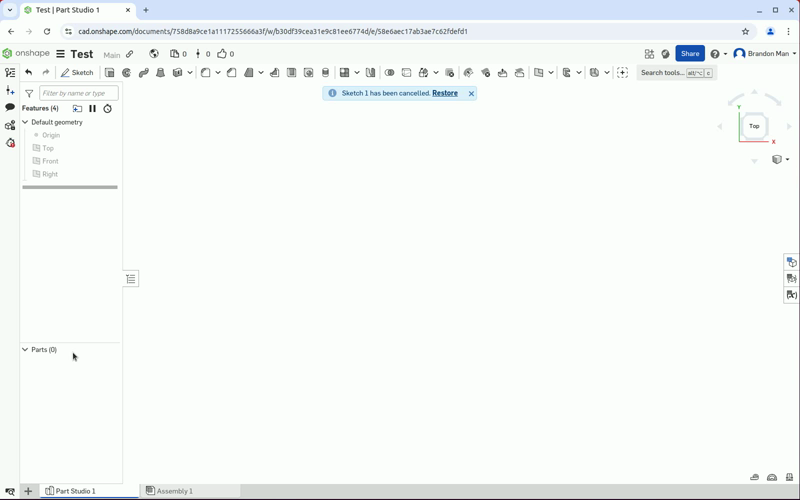
key(shift+p)
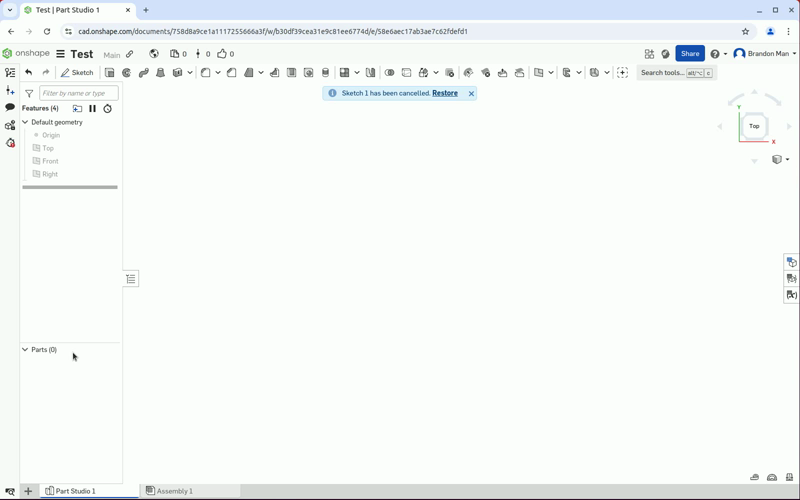
key(space)
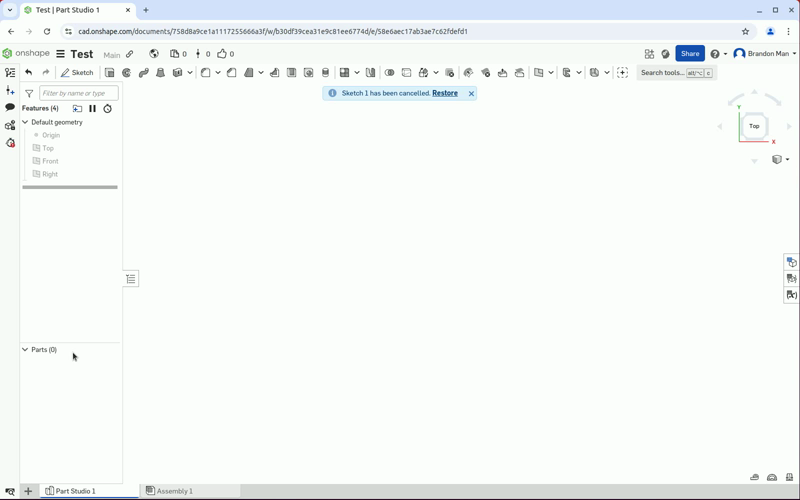
key_down(shift)
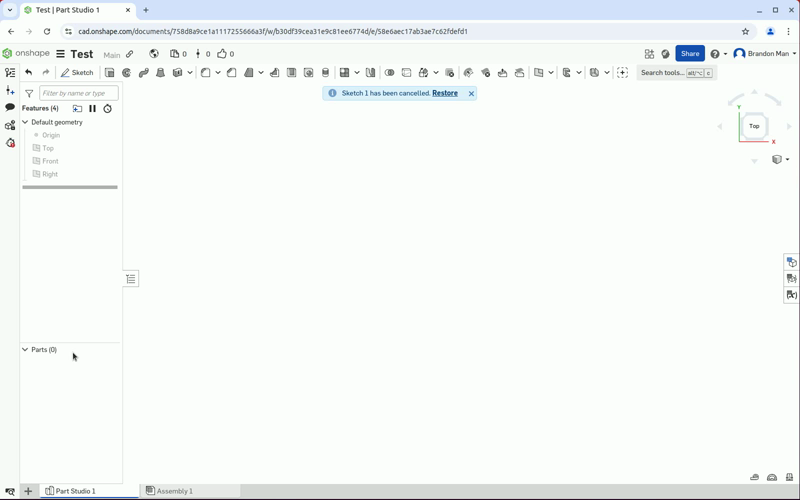
key(up)
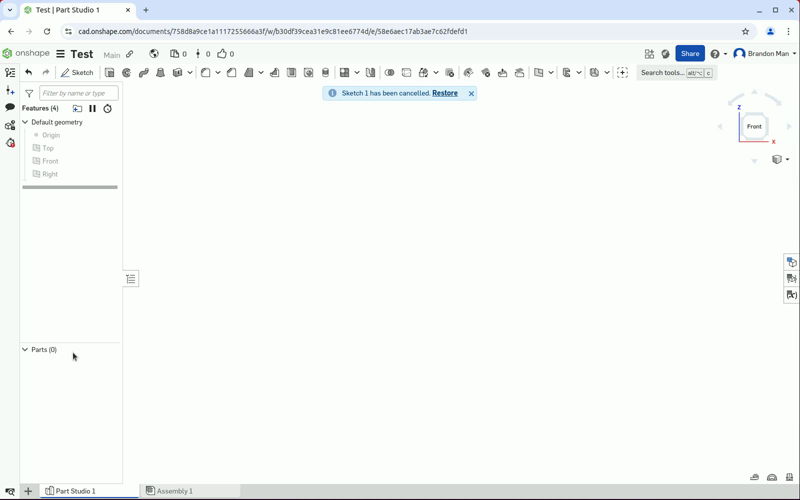
key_up(shift)
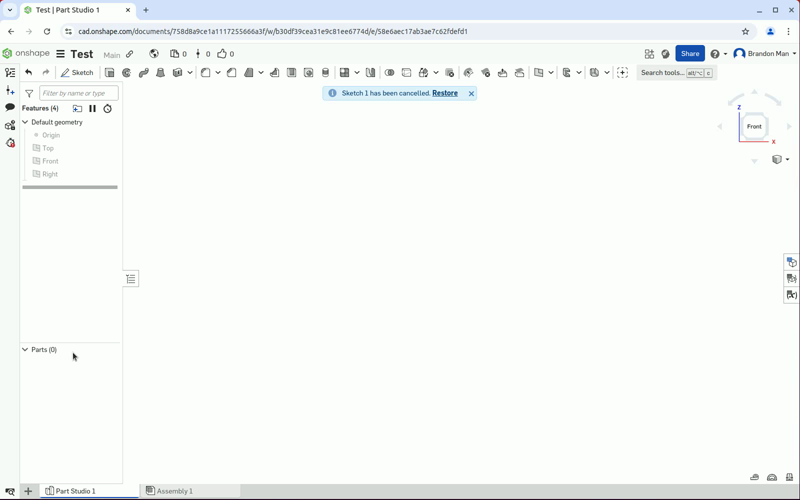
mouse_move(73, 352)
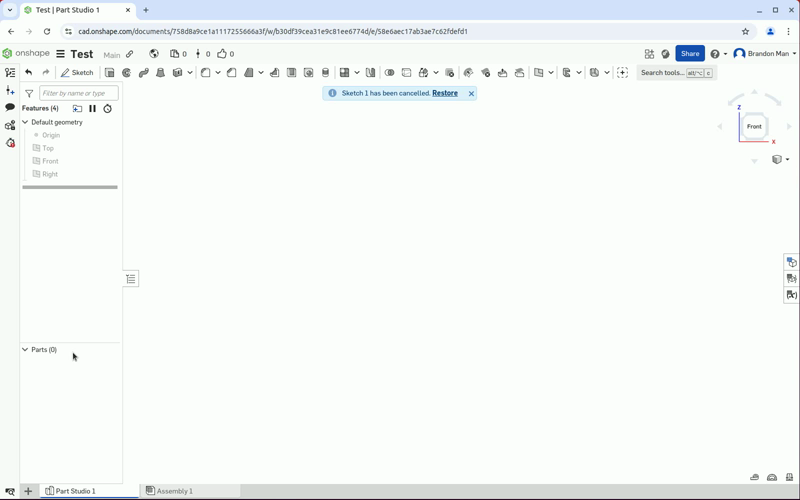
key(shift+y)
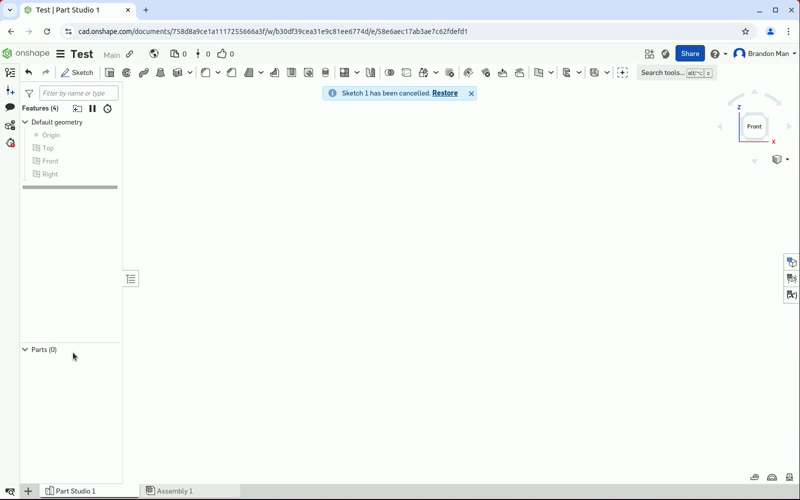
key(shift+s)
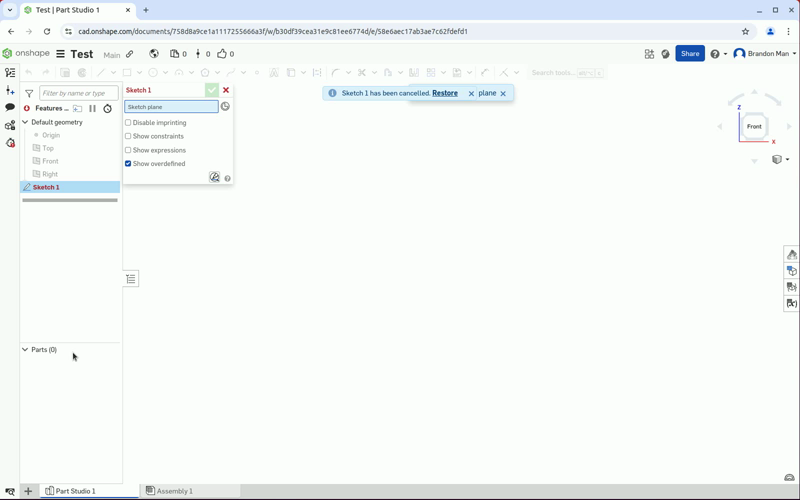
mouse_move(73, 163)
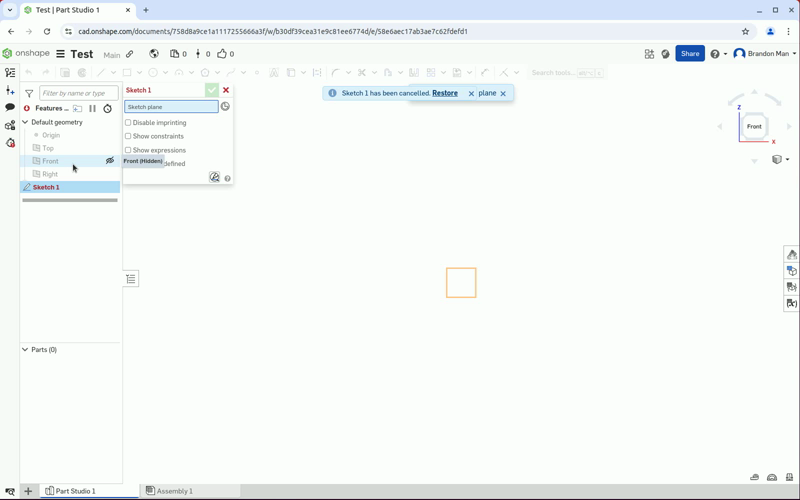
click(73, 163)
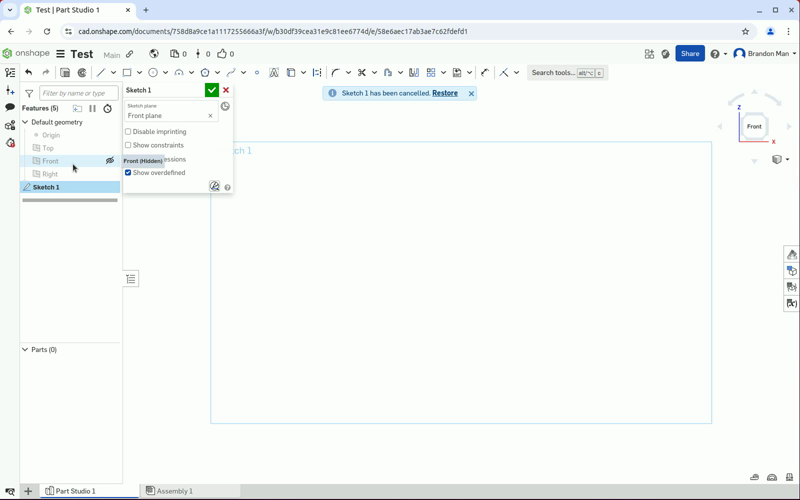
mouse_move(73, 352)
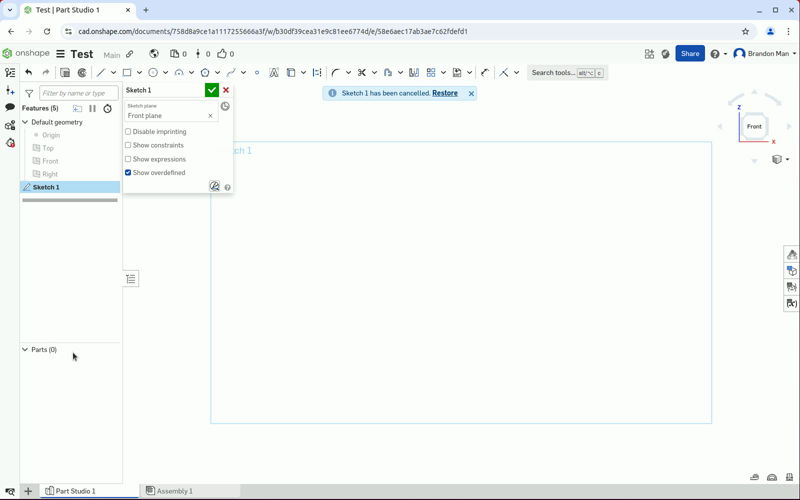
key(y)
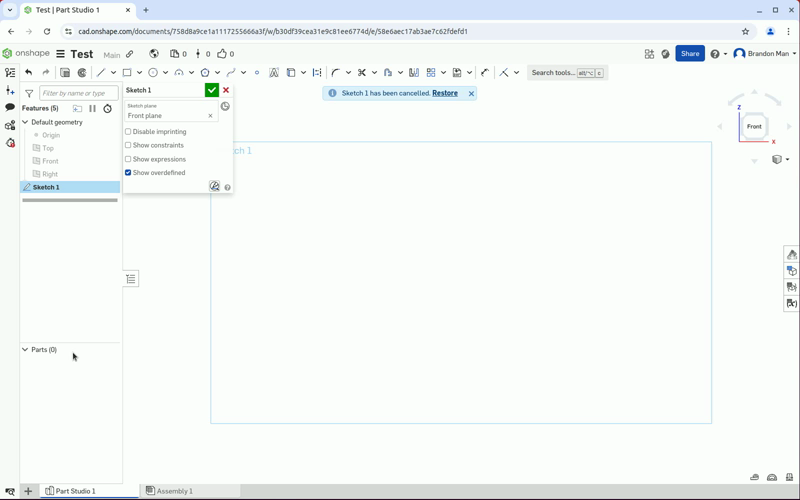
key(l)
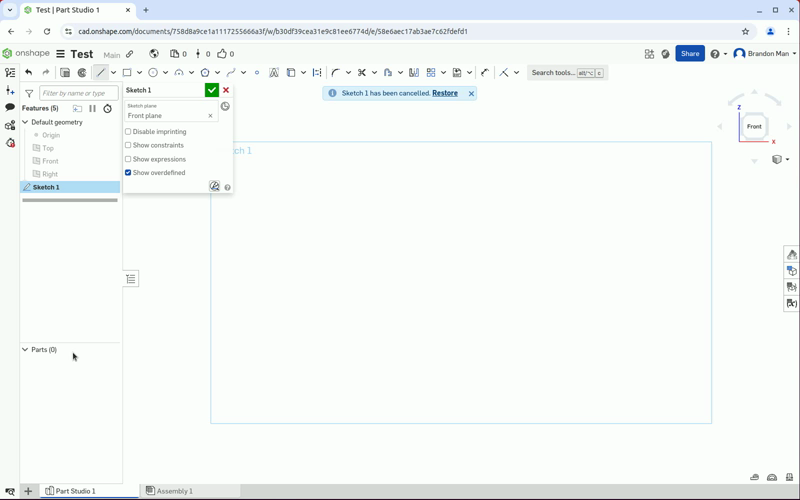
key_down(shift)
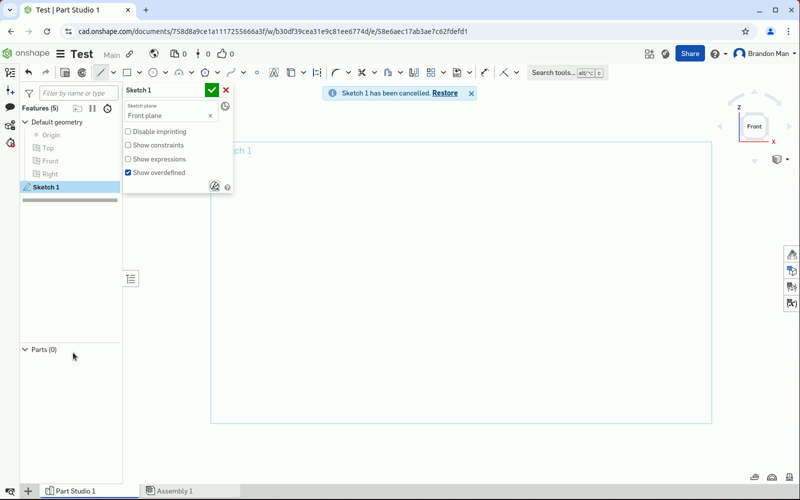
mouse_move(386, 282)
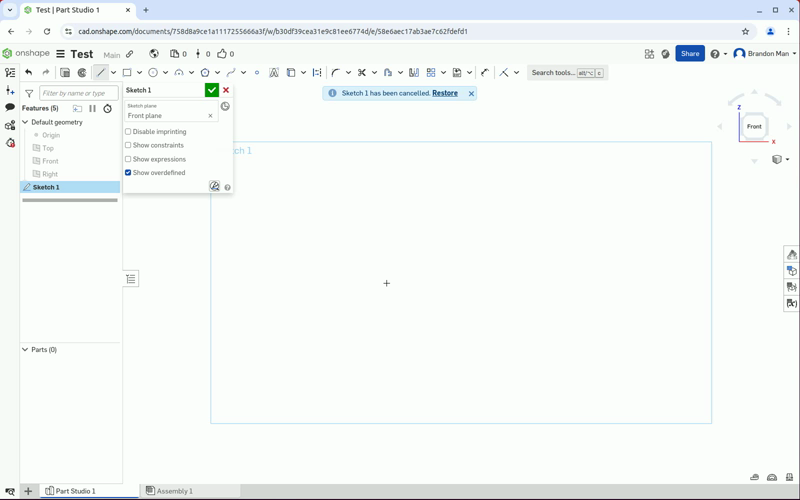
click(386, 282)
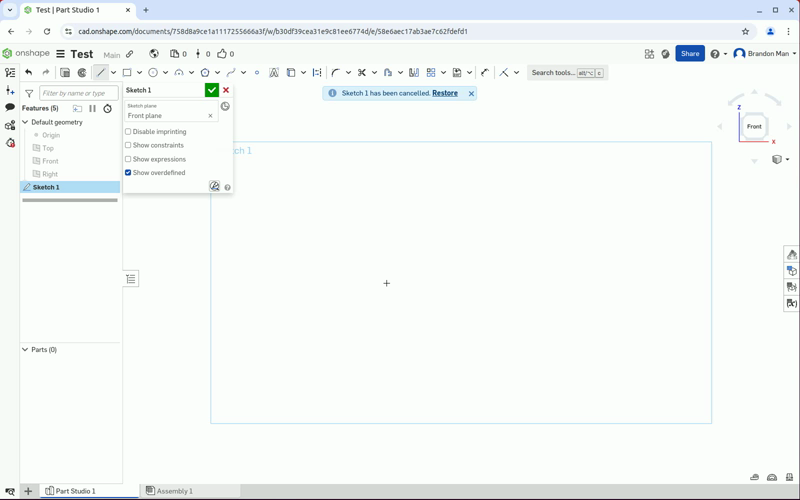
key_up(shift)
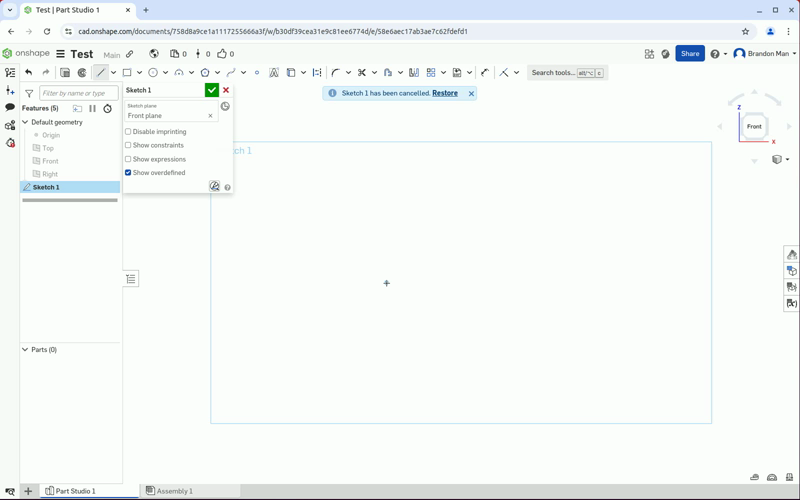
key_down(shift)
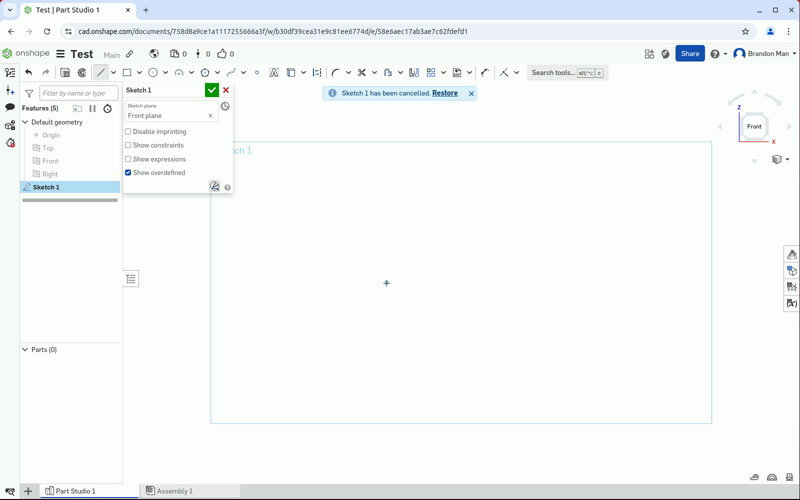
mouse_move(417, 282)
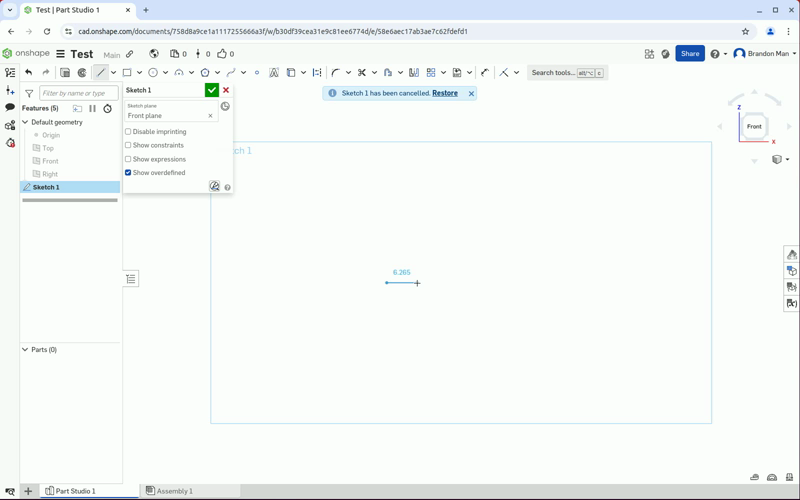
mouse_move(428, 282)
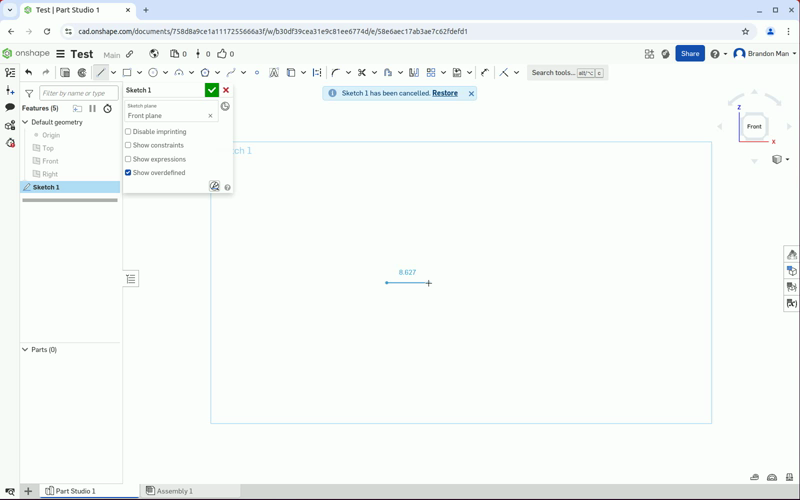
click(428, 282)
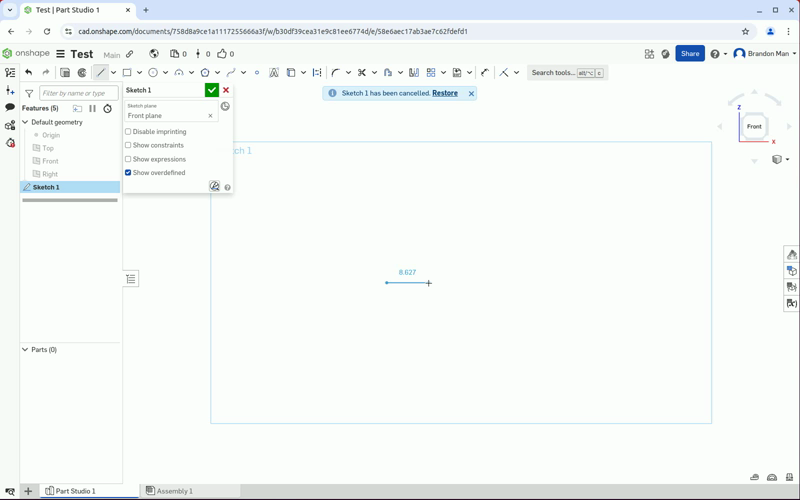
key_up(shift)
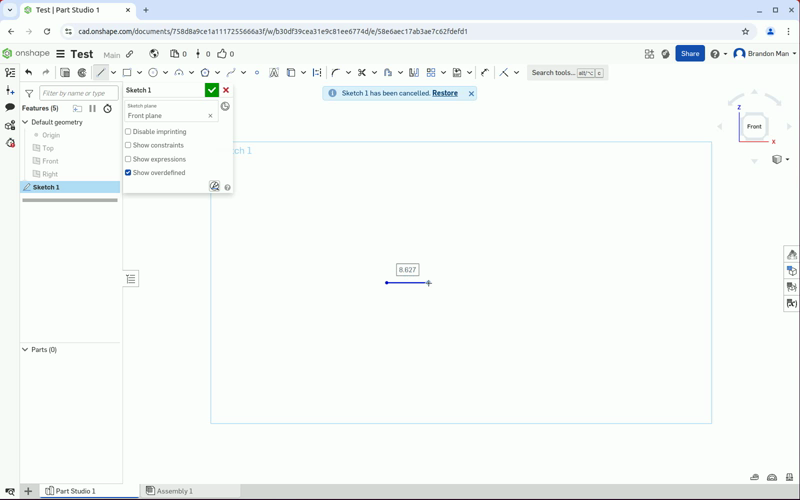
key_down(shift)
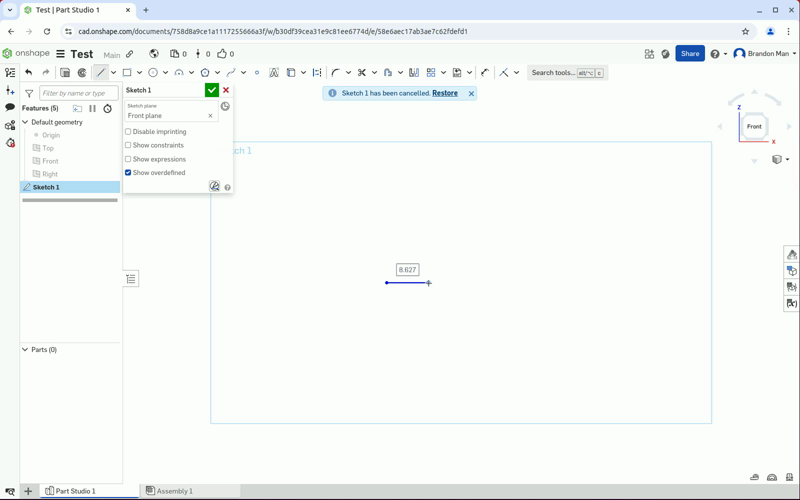
mouse_move(458, 282)
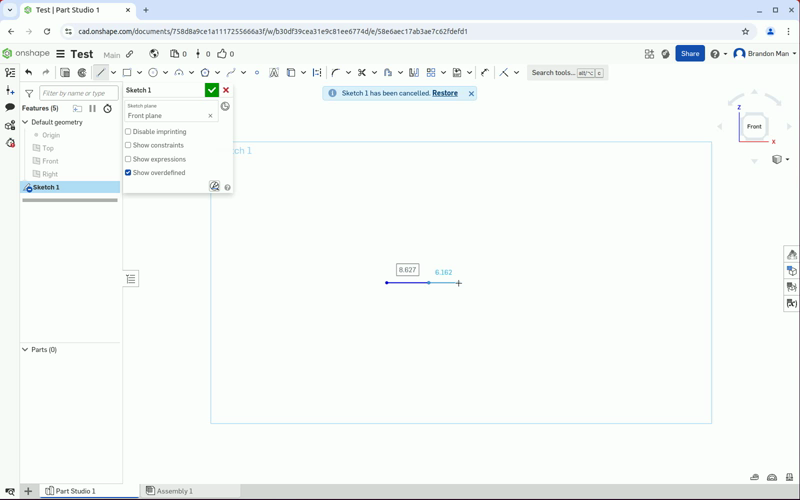
mouse_move(428, 230)
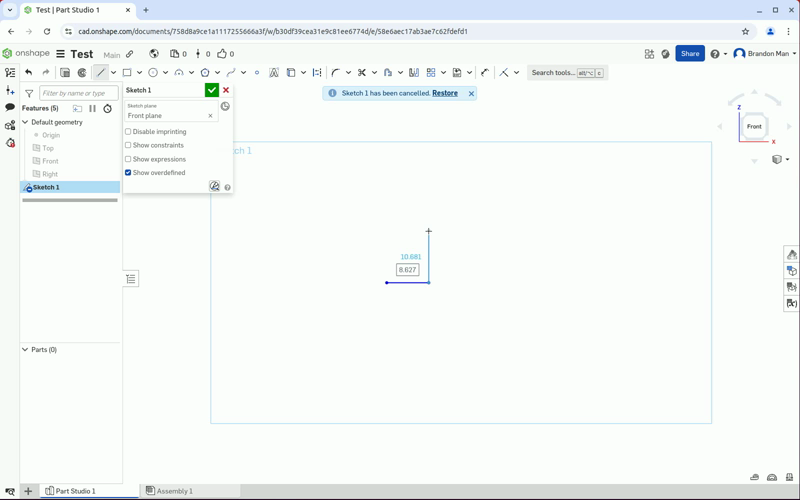
click(428, 230)
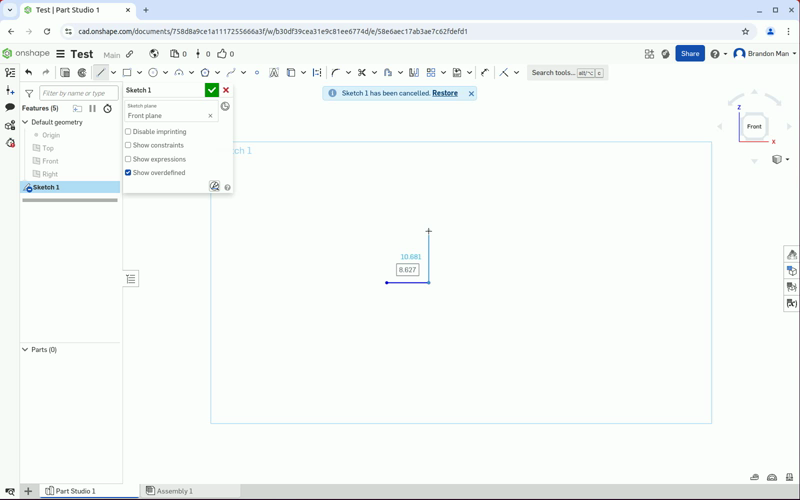
key_up(shift)
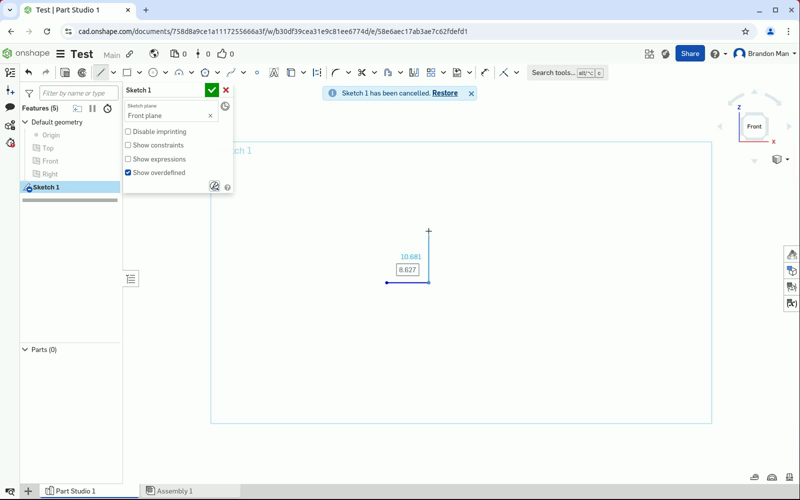
key_down(shift)
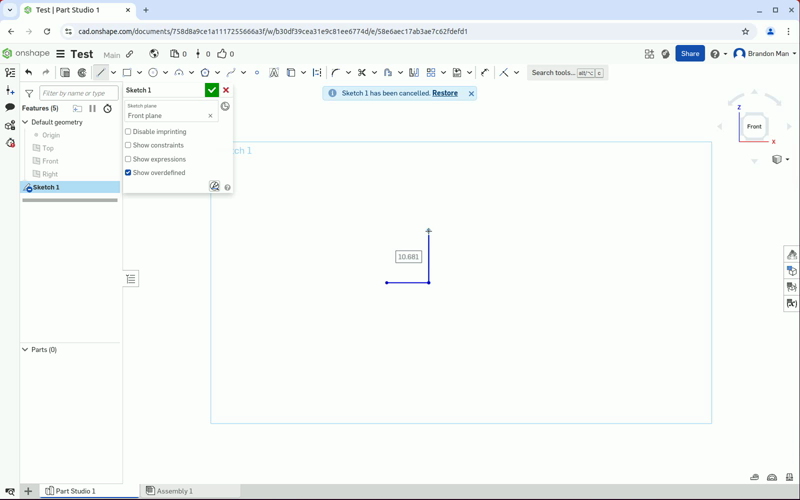
mouse_move(458, 230)
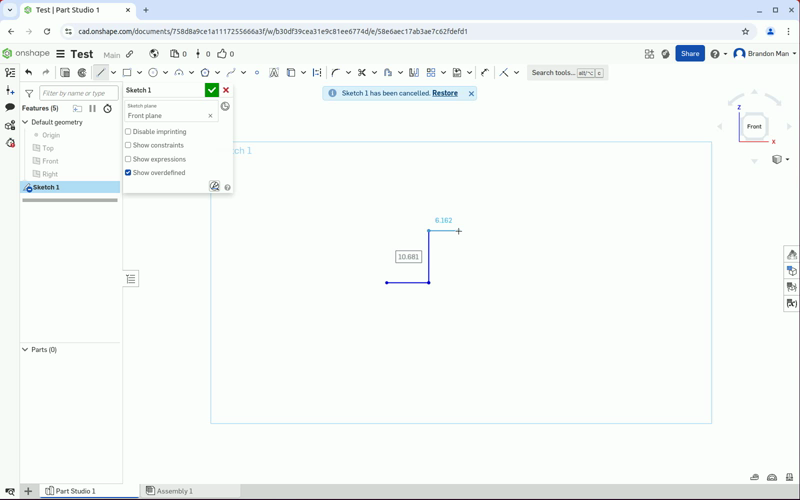
mouse_move(386, 230)
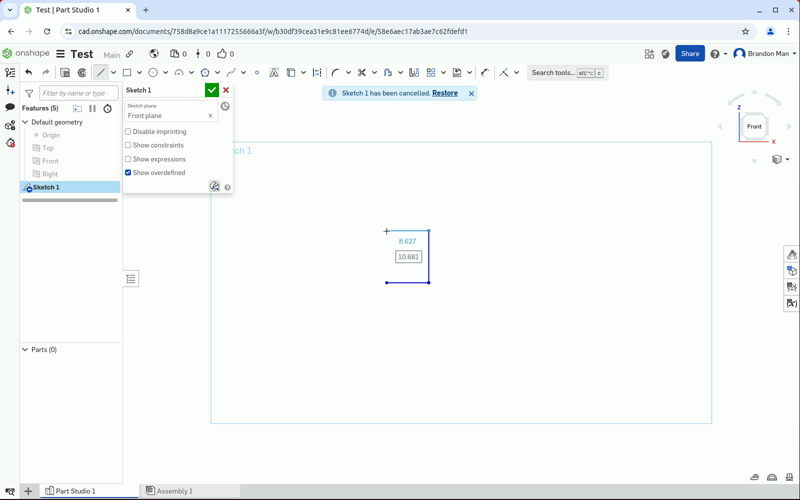
click(386, 230)
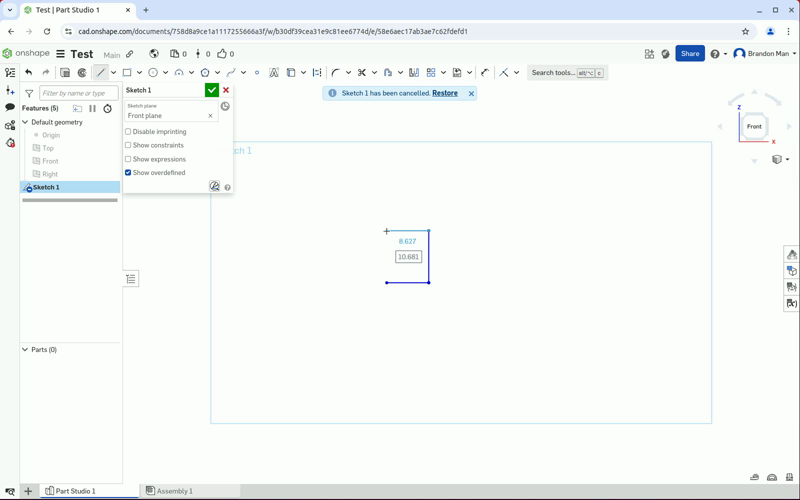
key_up(shift)
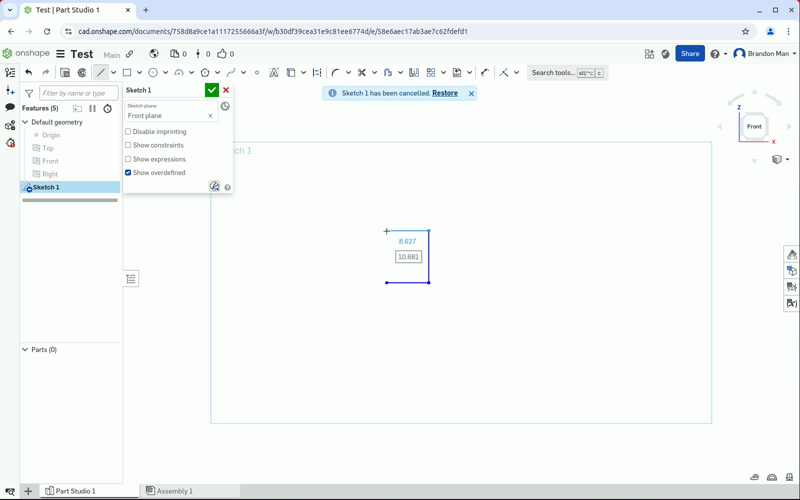
mouse_move(417, 230)
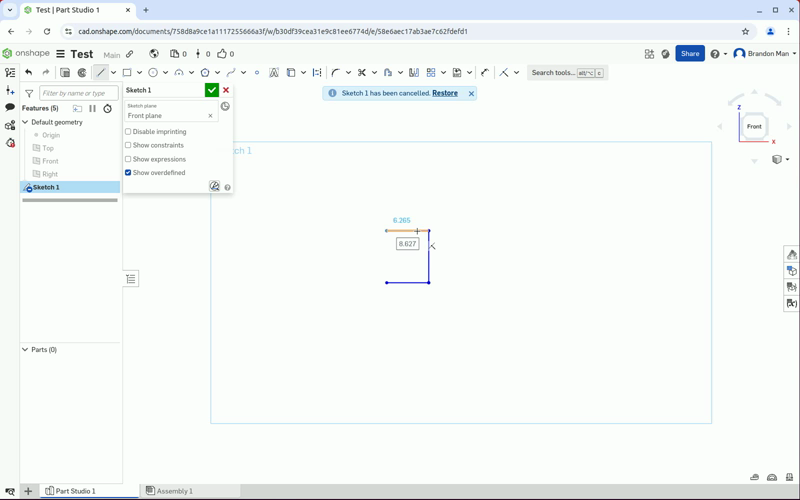
key_down(shift)
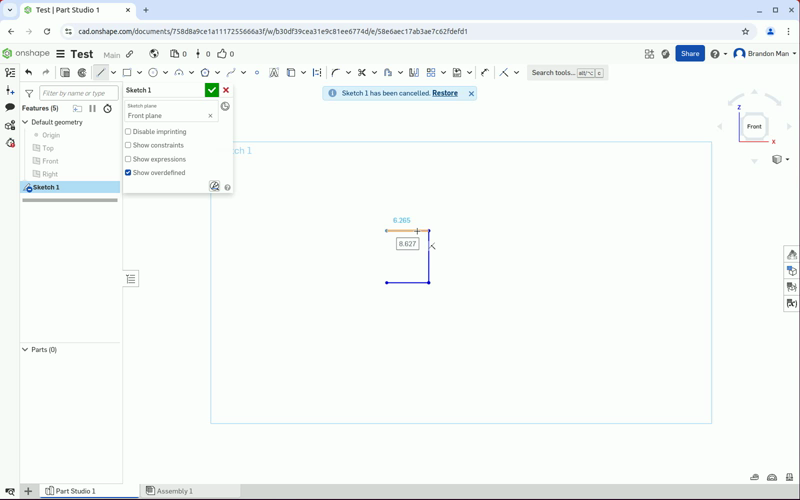
mouse_move(386, 282)
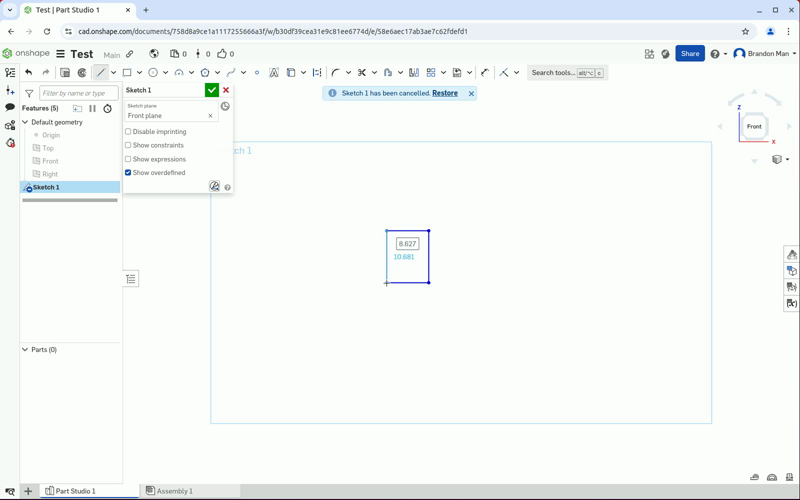
key_up(shift)
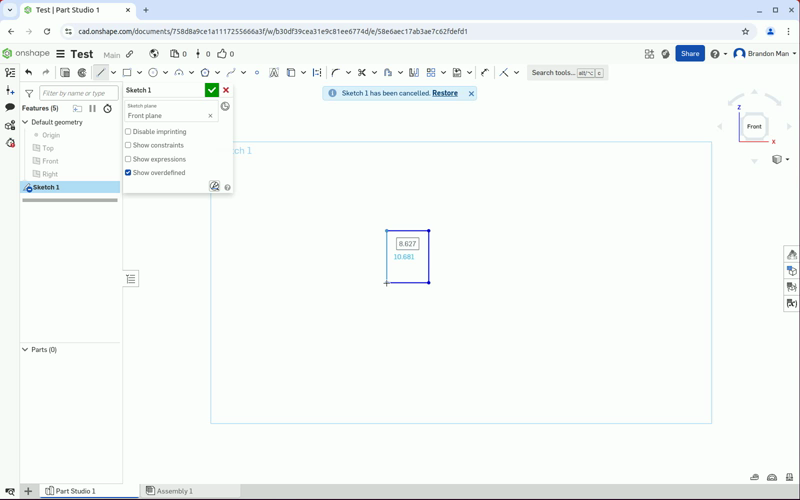
click(386, 282)
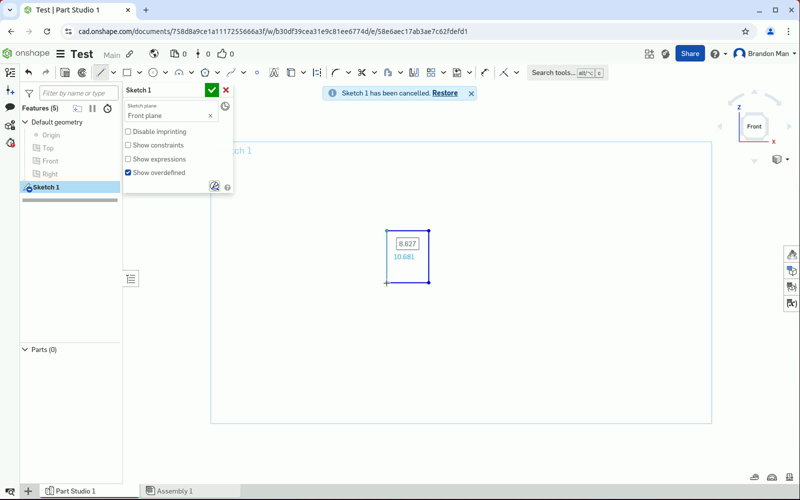
key(esc)
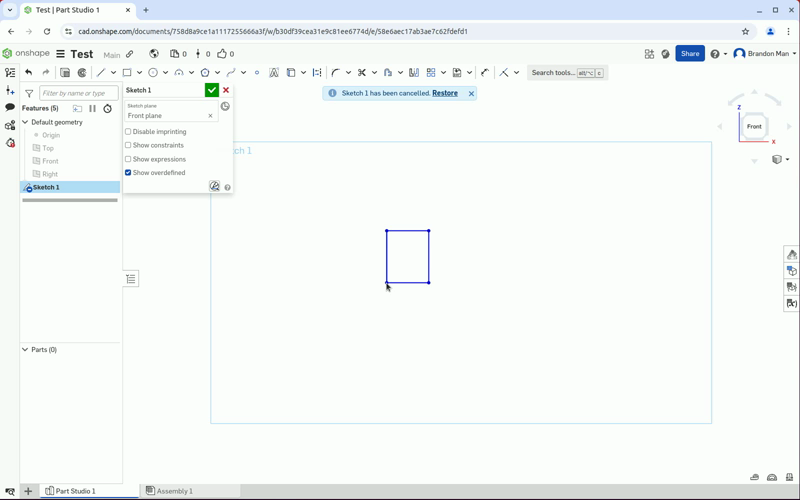
mouse_move(423, 269)
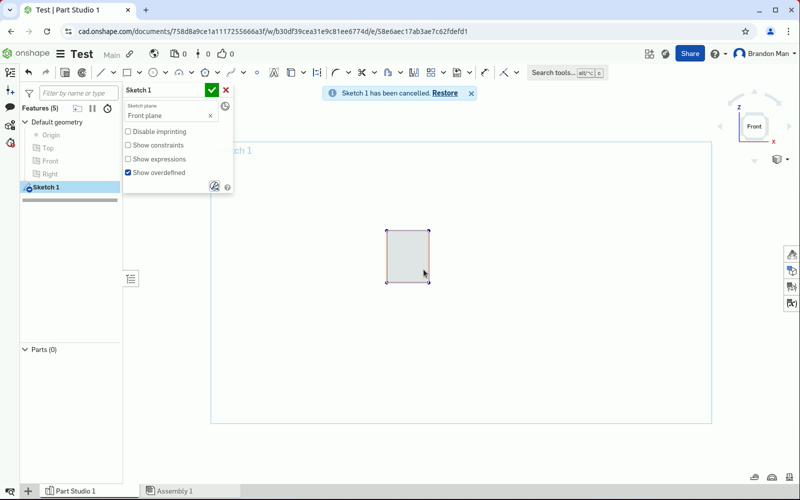
click(423, 269)
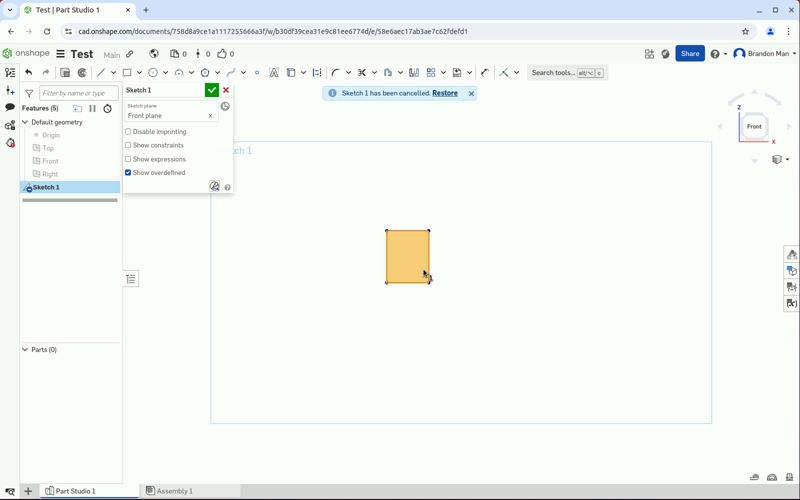
mouse_move(73, 352)
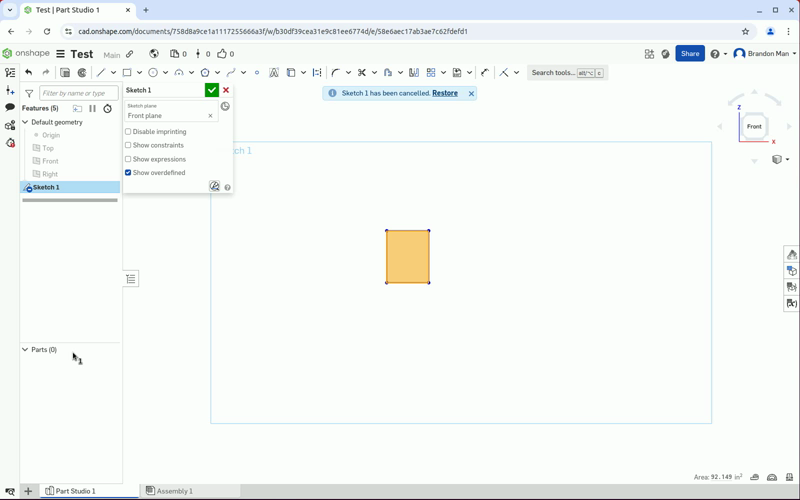
key(shift+y)
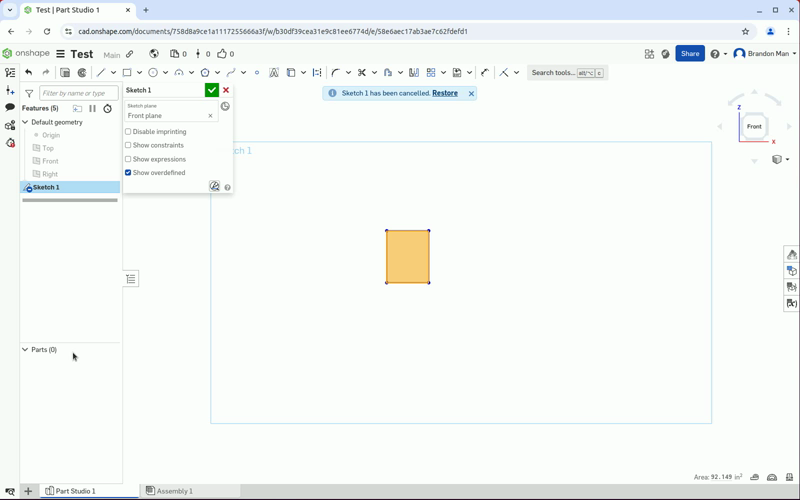
key(shift+e)
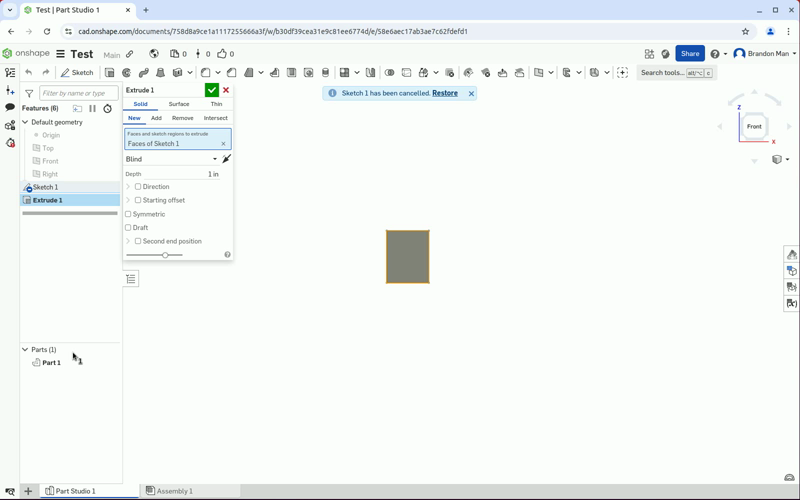
mouse_move(143, 106)
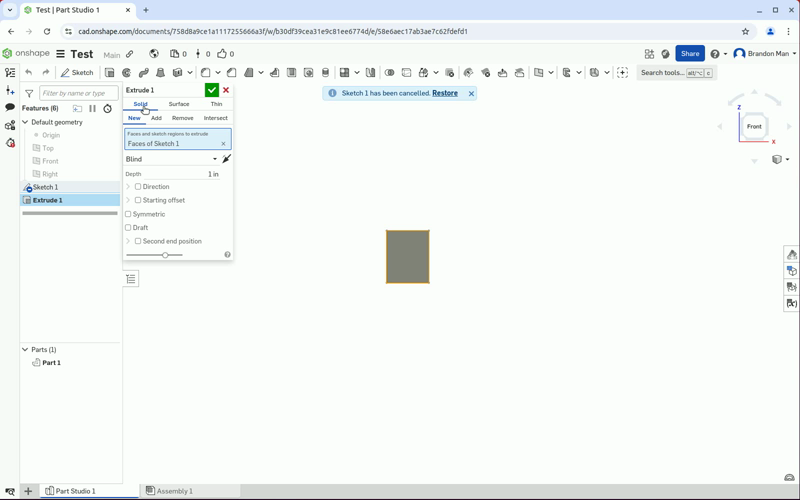
click(143, 106)
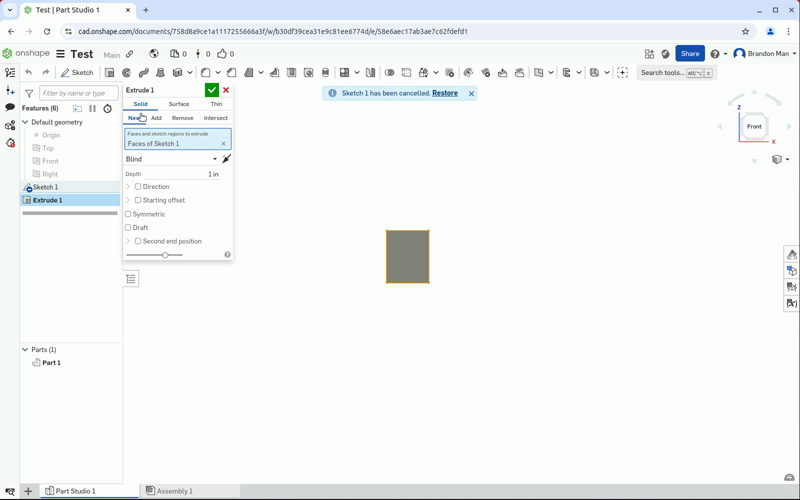
mouse_move(137, 120)
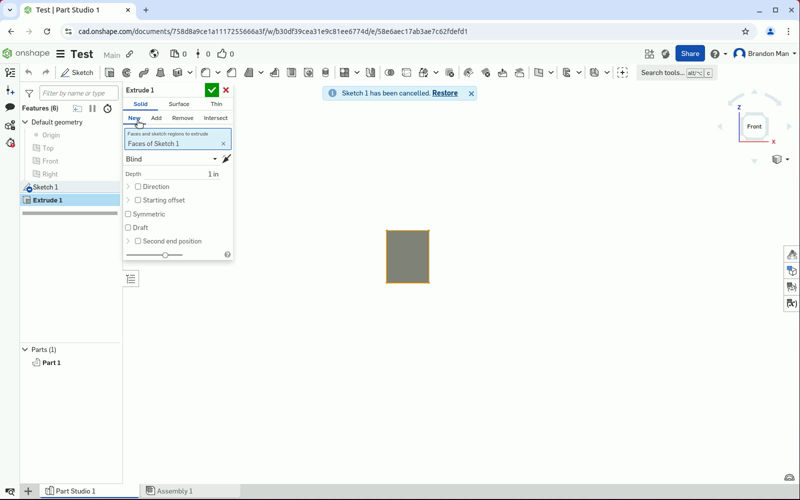
click(137, 120)
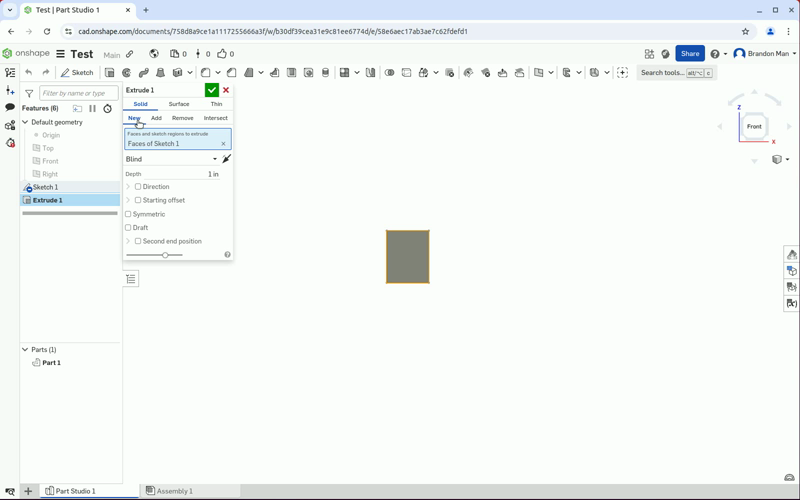
key(tab, 4)
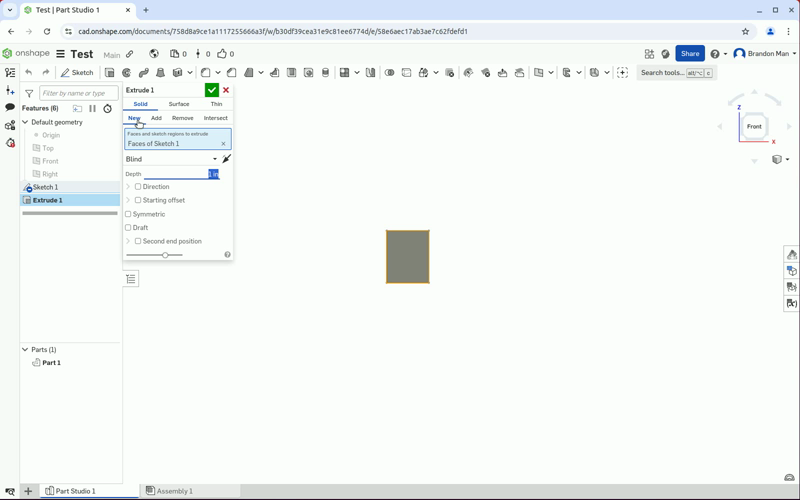
text(5.777)
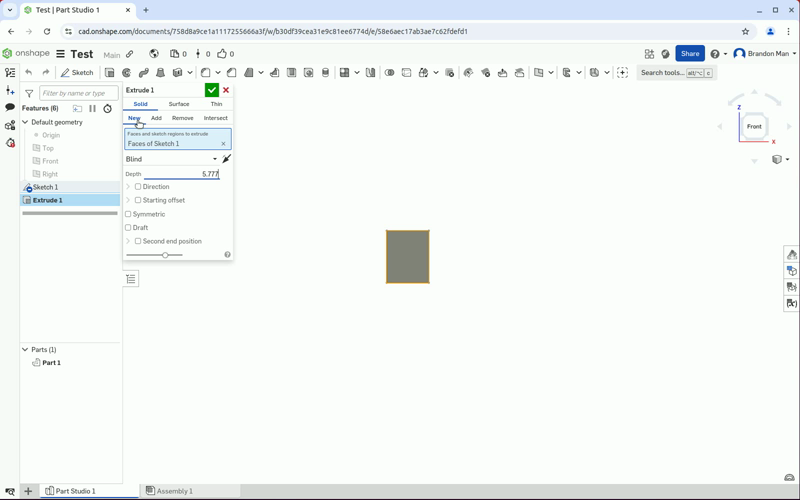
key(enter)
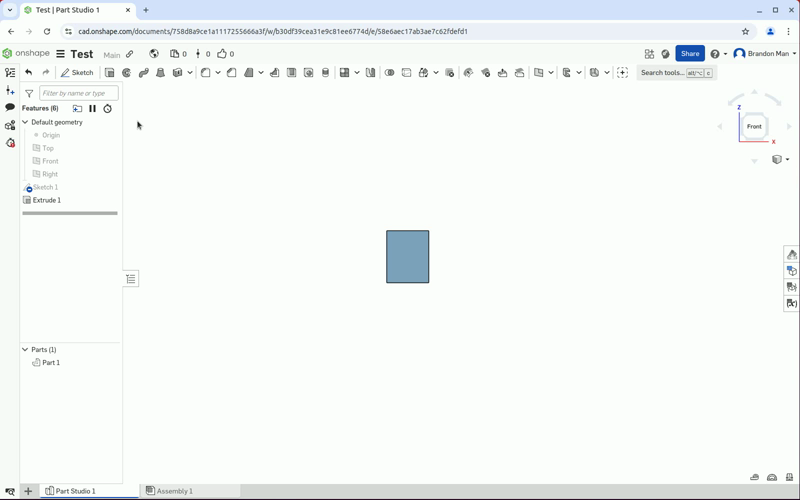
key(shift+h)
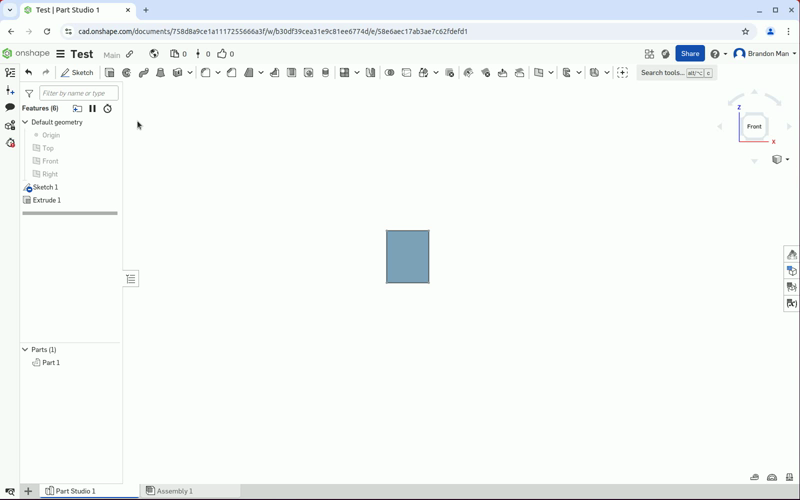
key(shift+h)
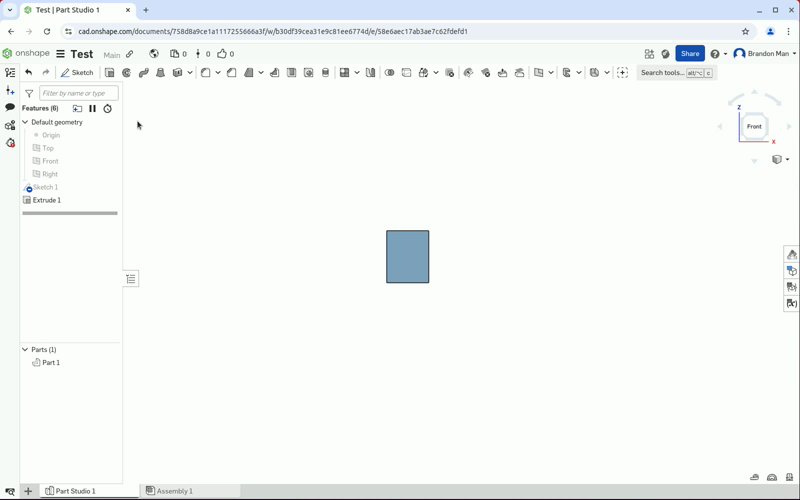
mouse_move(73, 189)
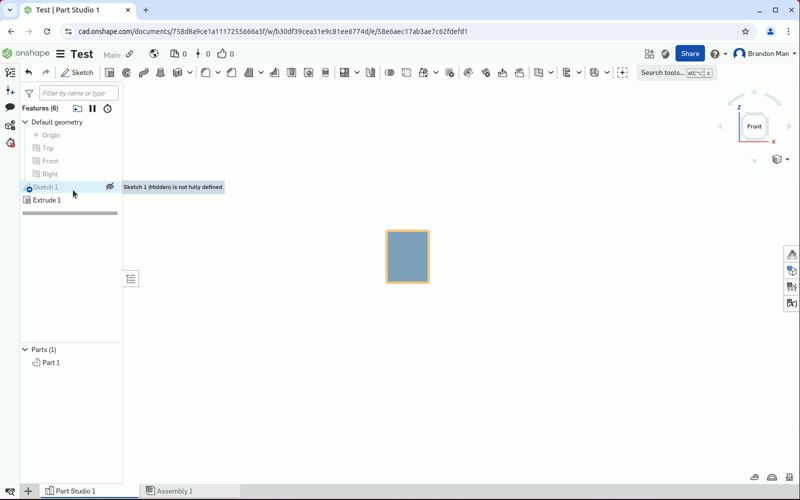
click(73, 189)
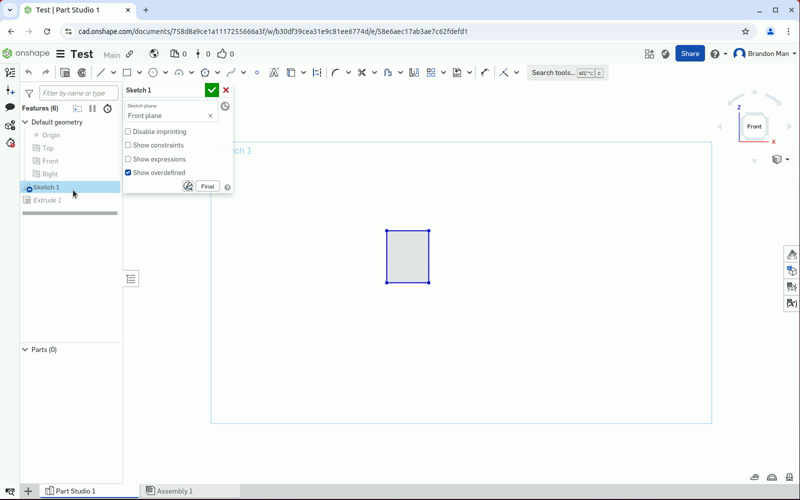
mouse_move(229, 92)
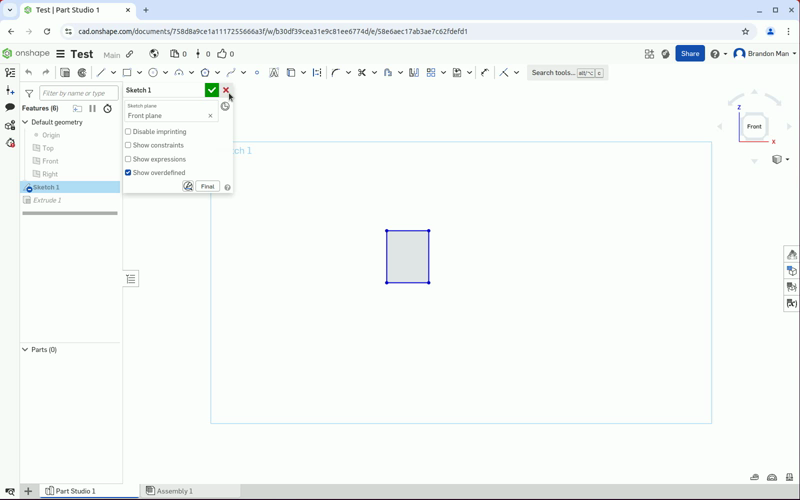
click(229, 92)
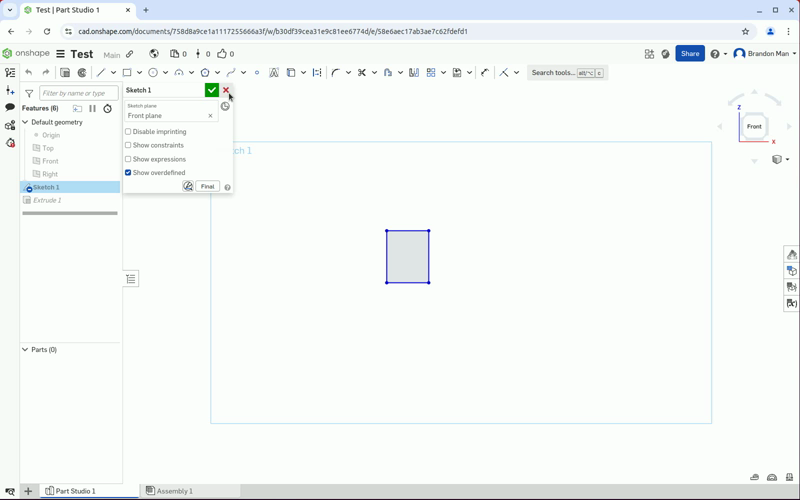
key(shift+s)
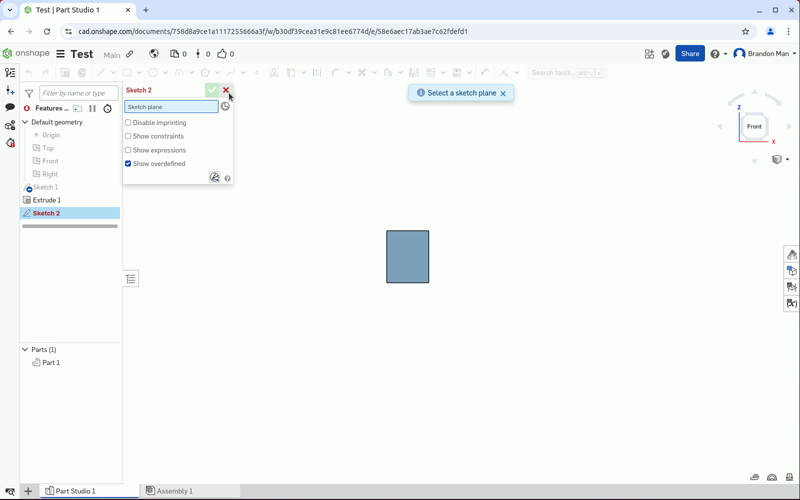
mouse_move(73, 163)
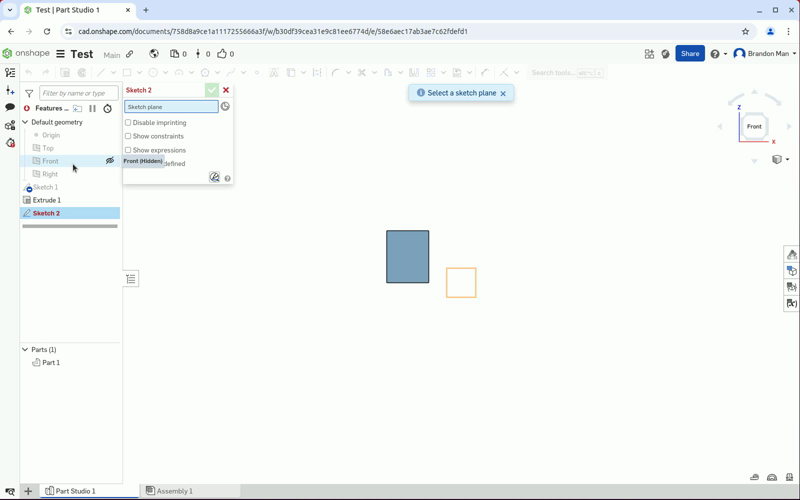
click(73, 163)
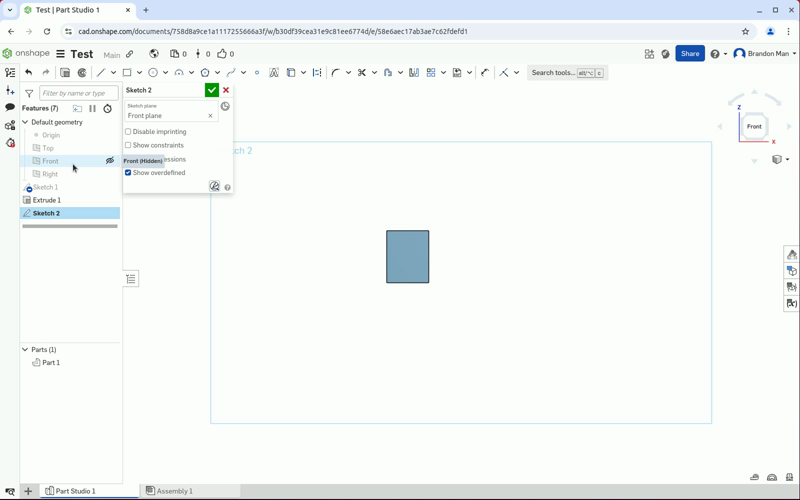
mouse_move(73, 352)
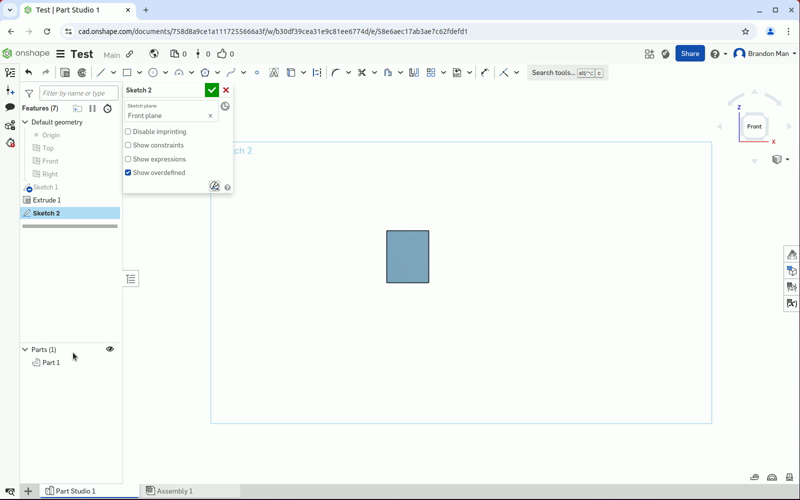
key(y)
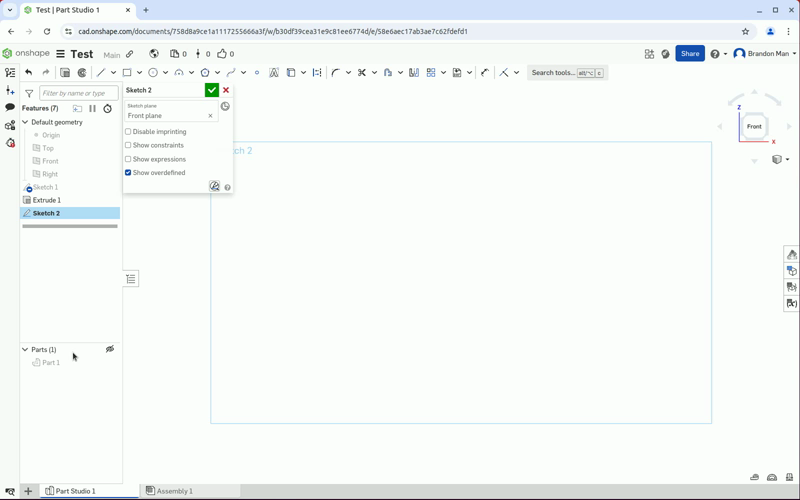
key(c)
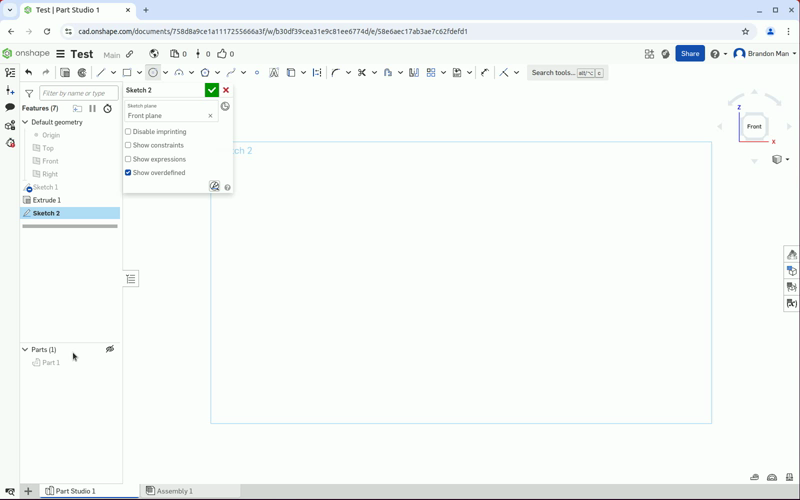
key_down(shift)
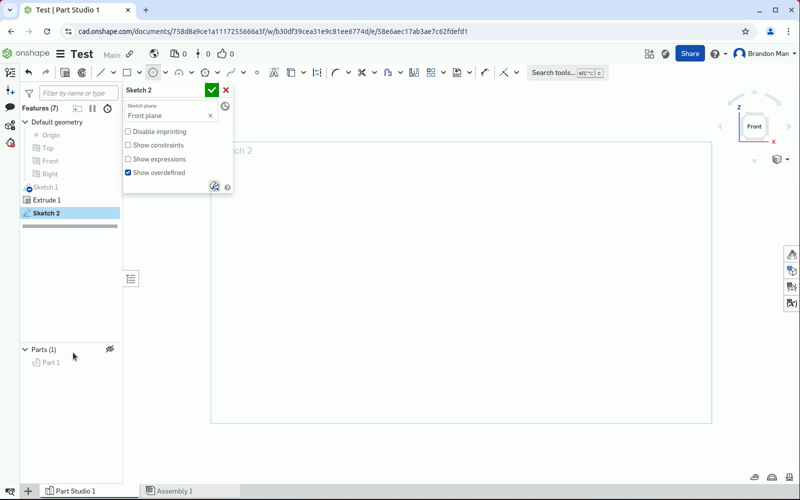
mouse_move(539, 218)
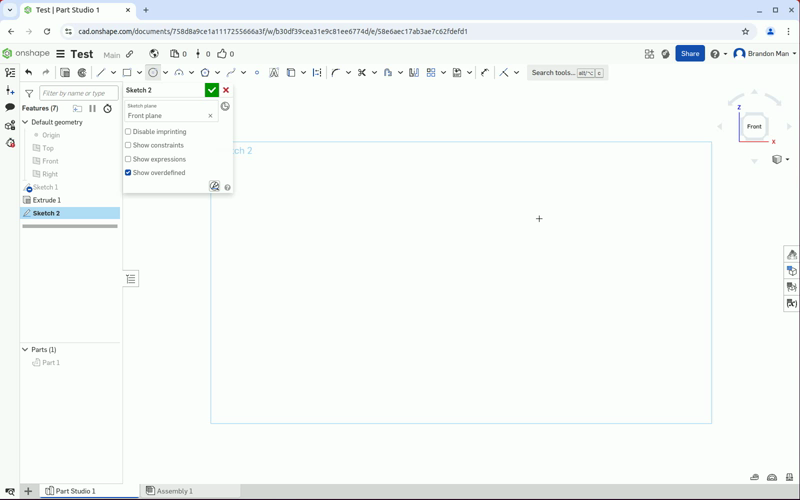
click(539, 218)
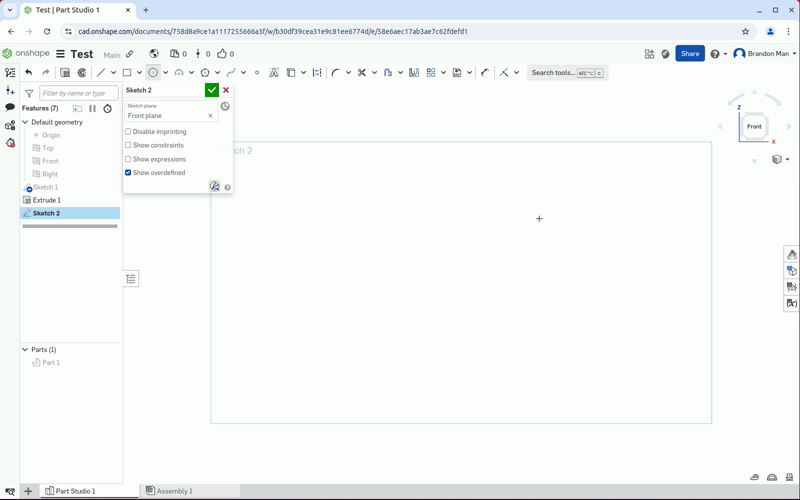
key_up(shift)
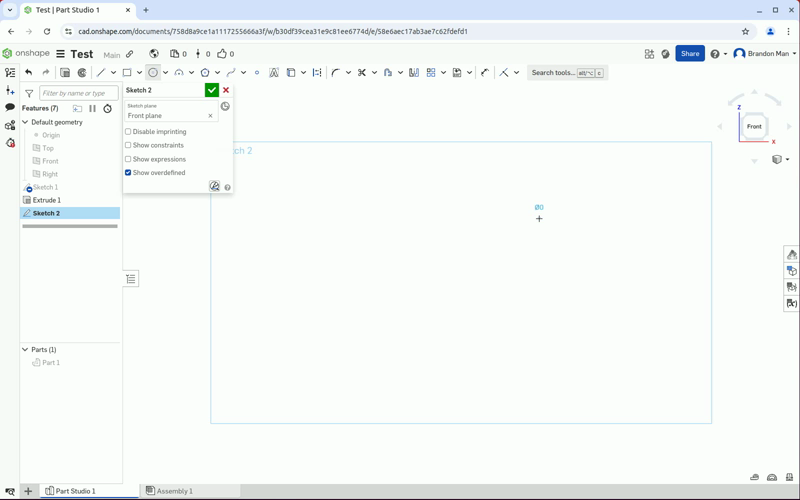
mouse_move(574, 218)
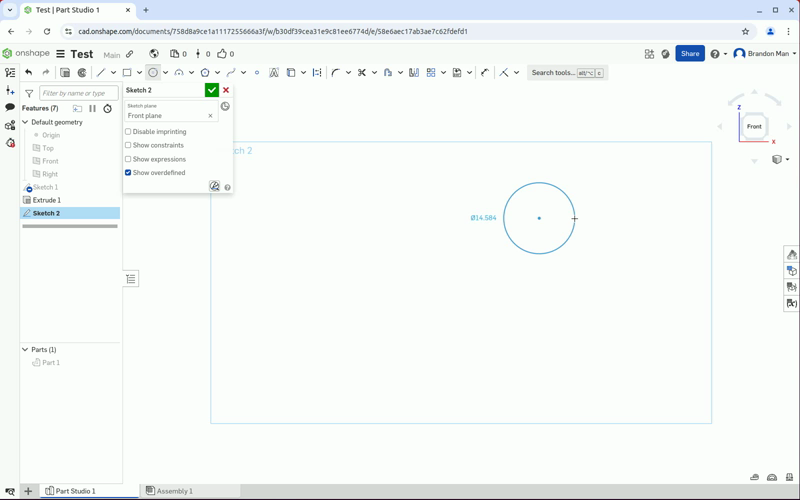
click(574, 218)
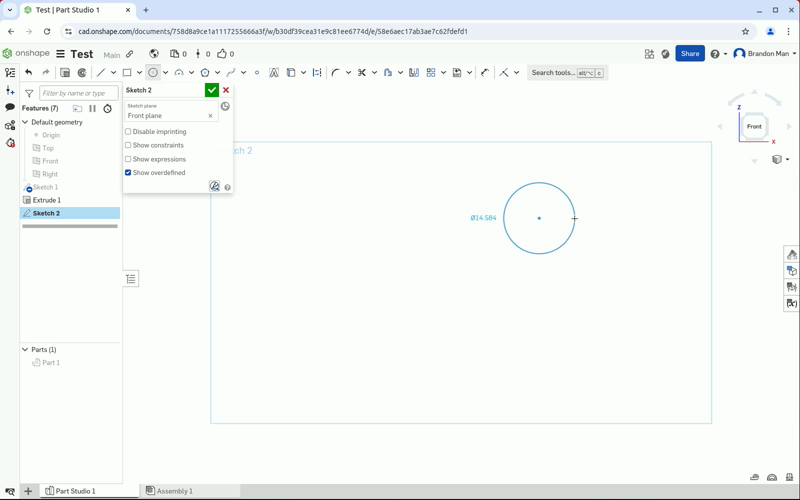
key(esc)
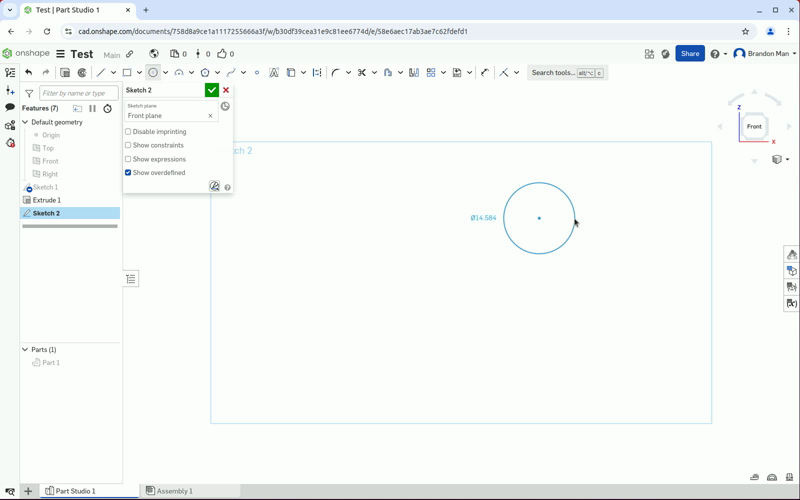
mouse_move(556, 220)
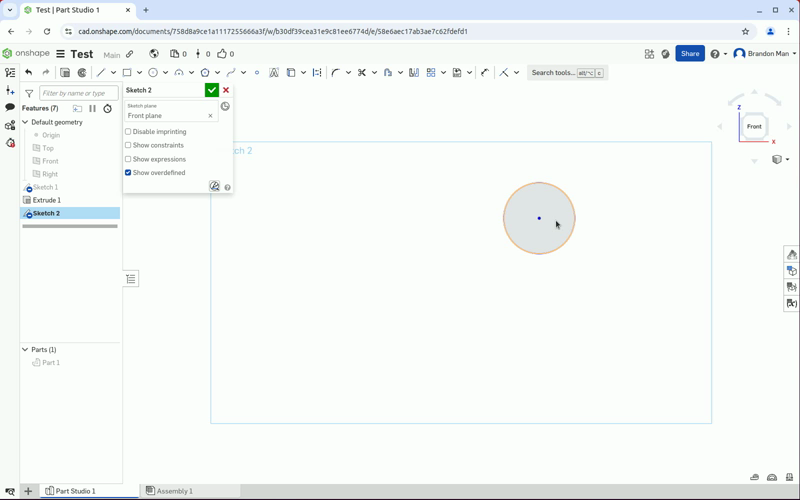
click(556, 220)
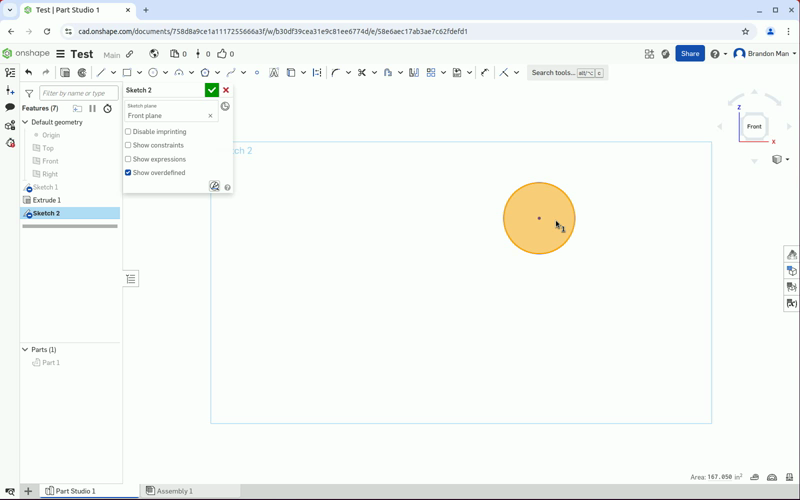
mouse_move(73, 352)
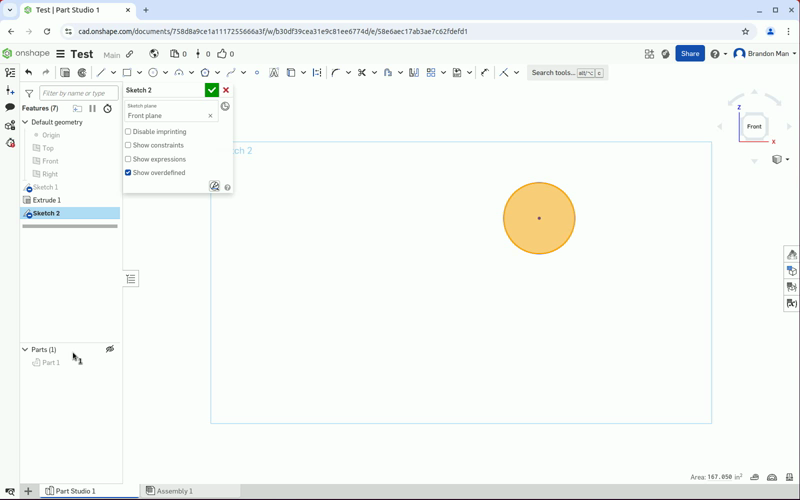
key(shift+y)
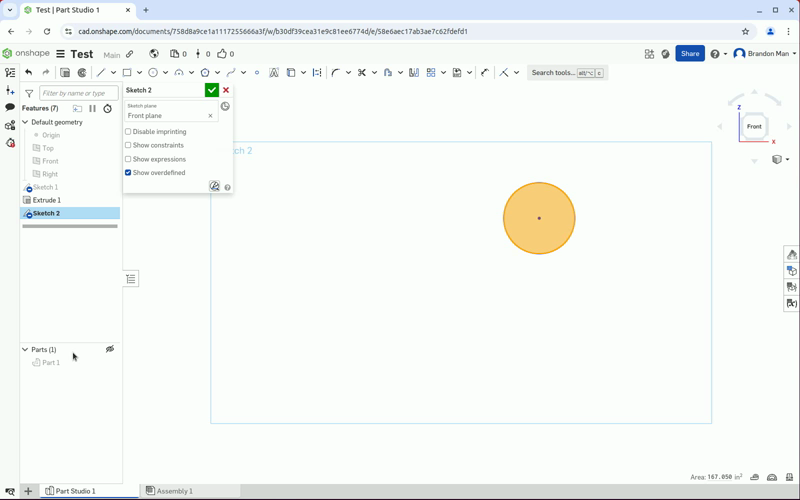
key(shift+e)
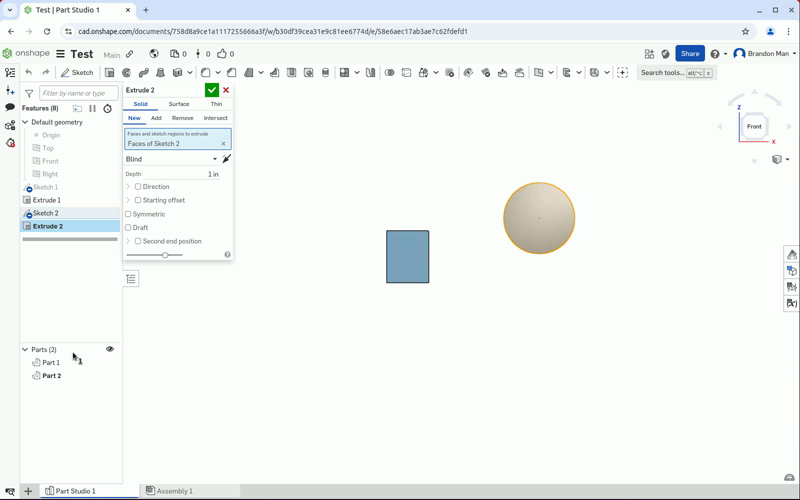
mouse_move(143, 106)
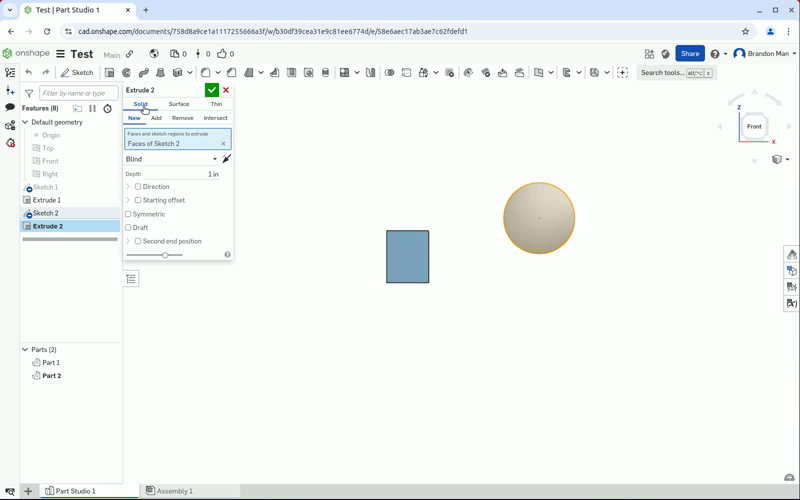
click(143, 106)
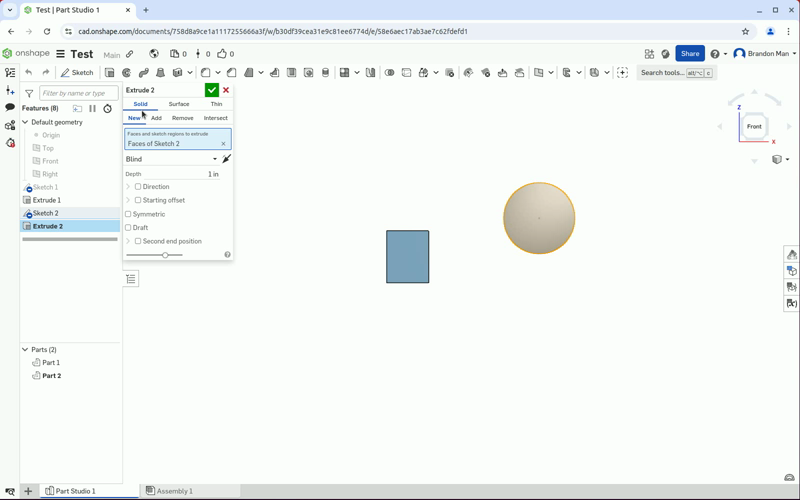
mouse_move(137, 120)
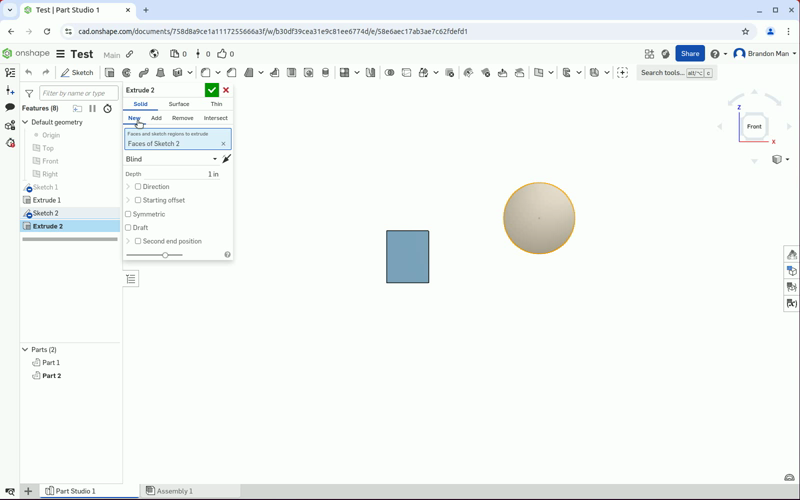
click(137, 120)
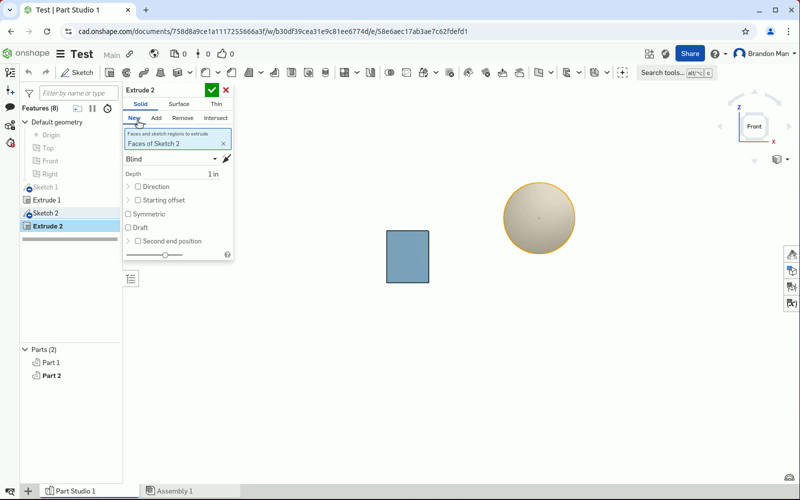
key(tab, 4)
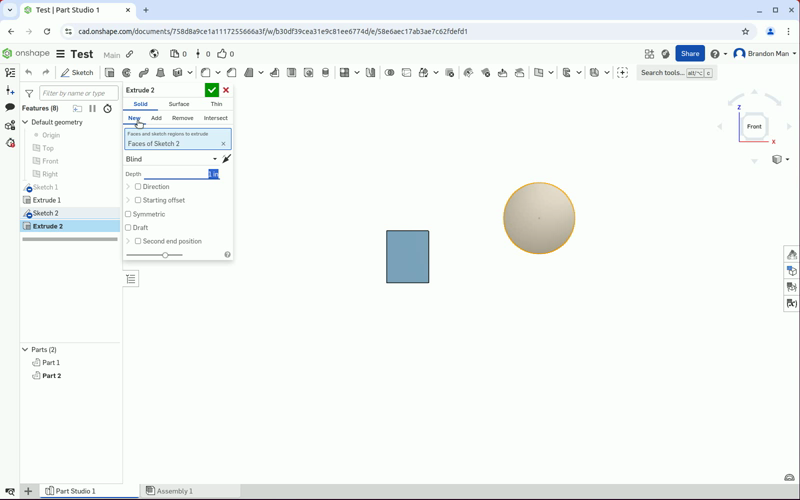
text(5.777)
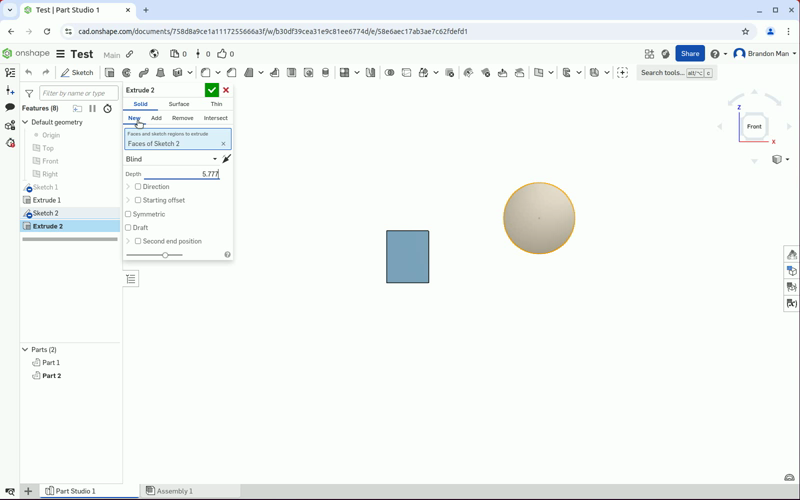
key(enter)
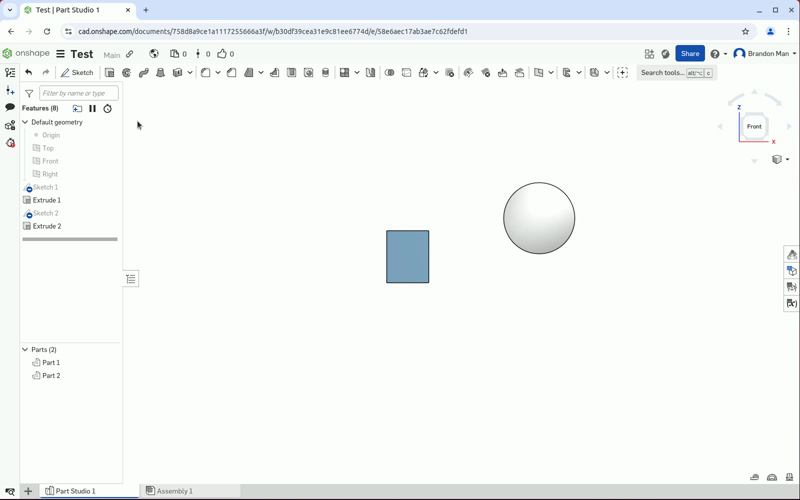
key(shift+h)
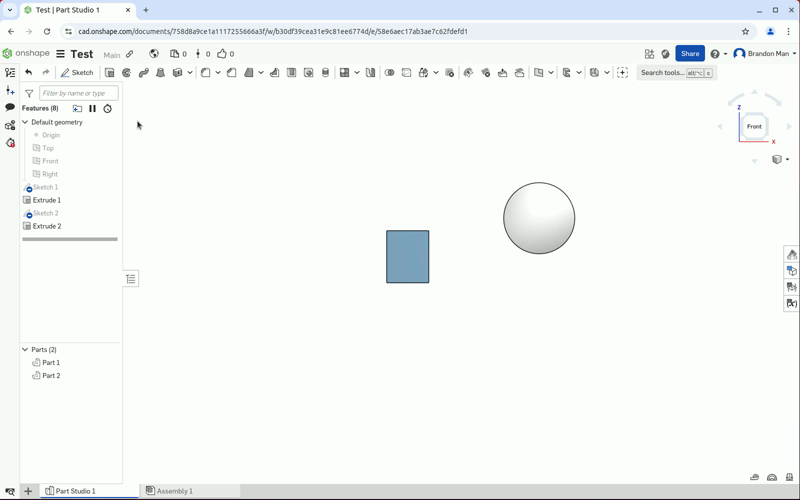
key(shift+h)
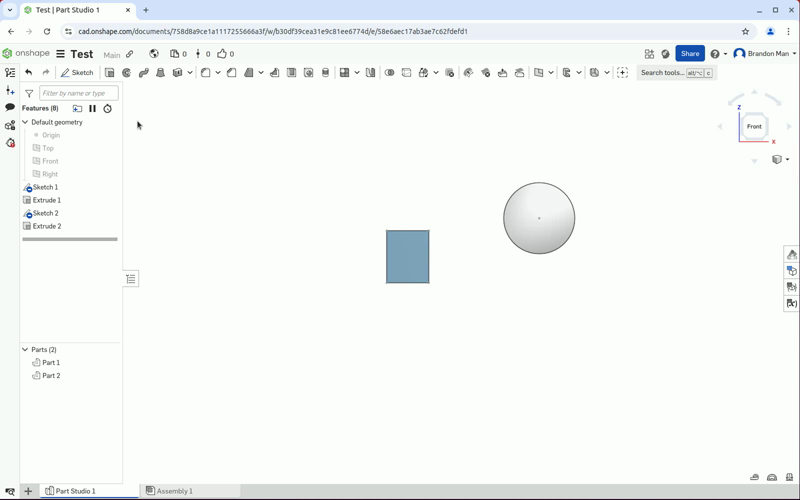
key(shift+7)
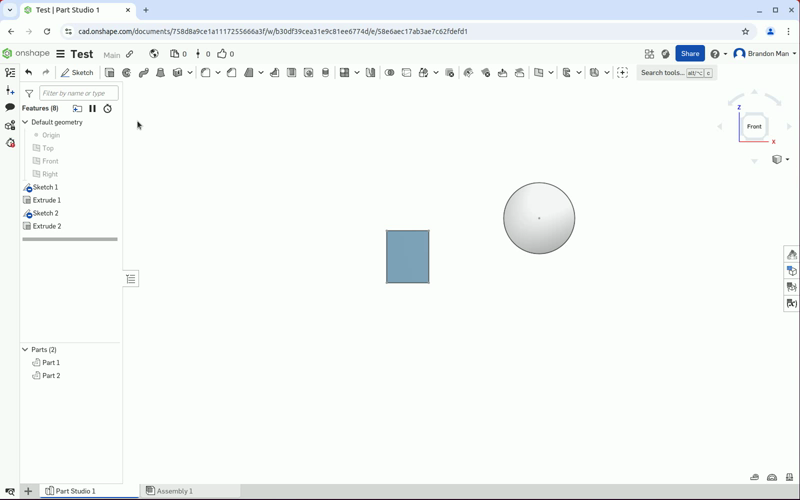
key(left, 2)
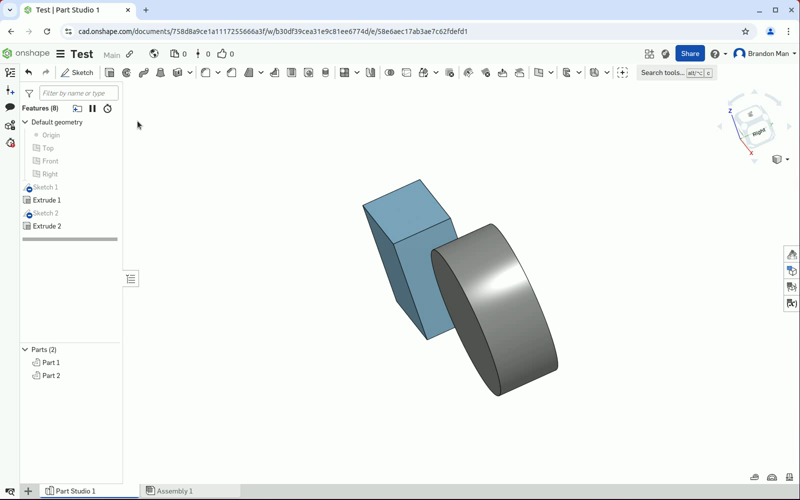
key(down, 2)
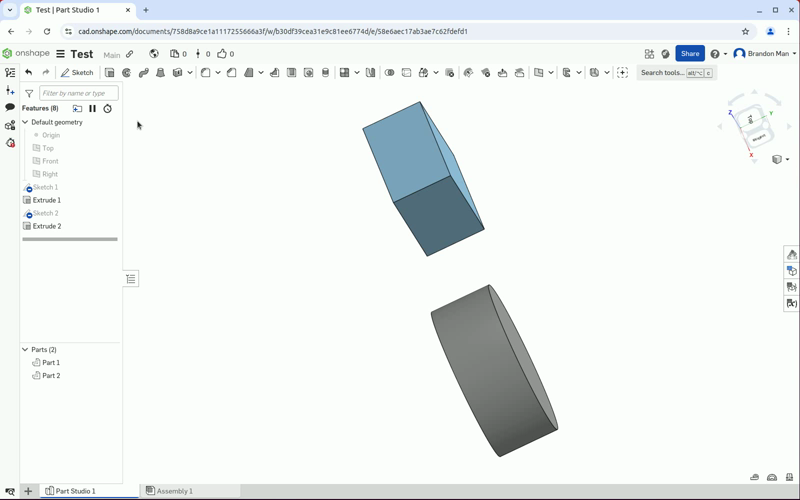
key(up, 2)
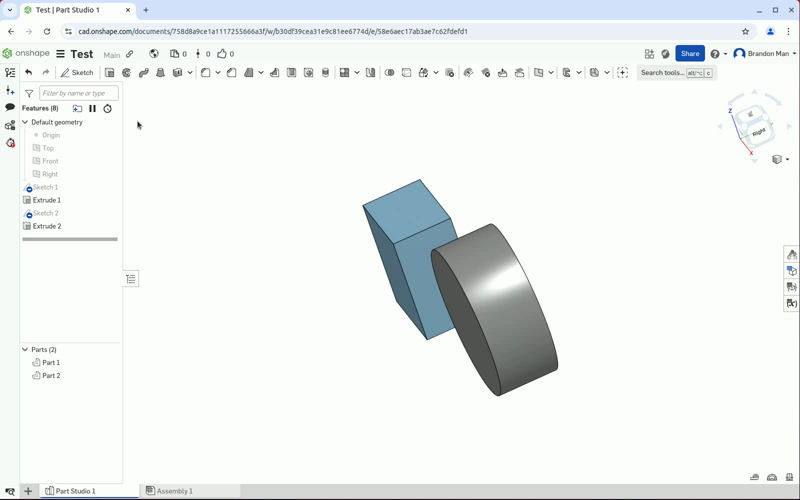
key(right, 2)
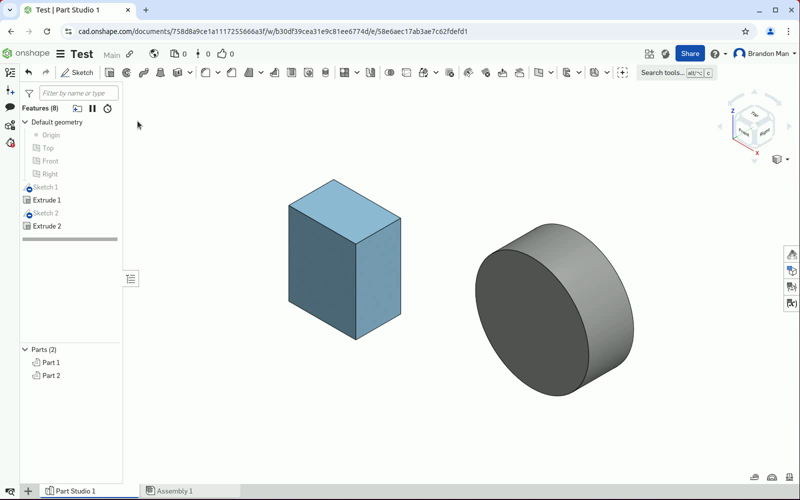
mouse_move(73, 189)
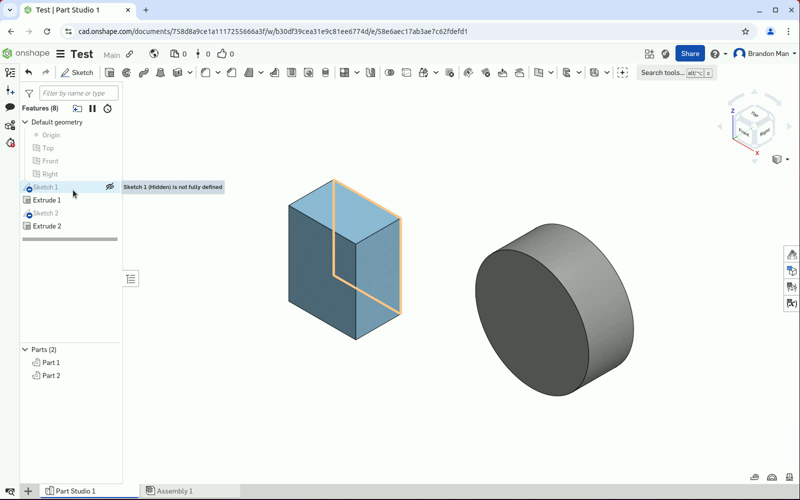
click(73, 189)